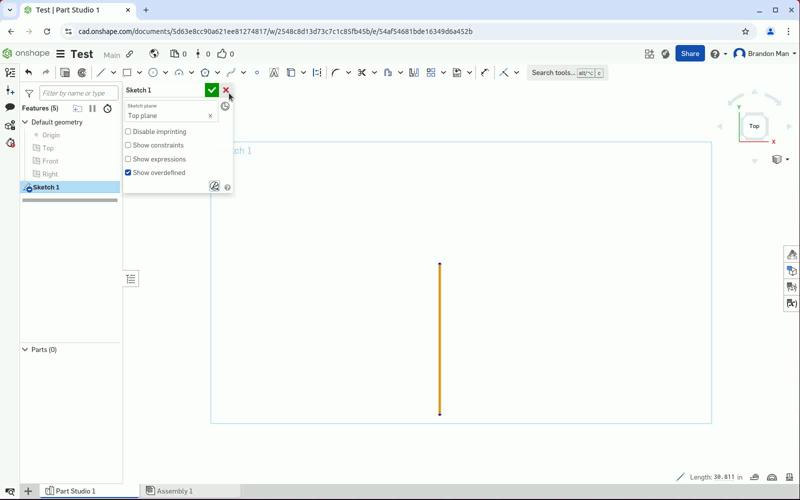
key(shift+h)
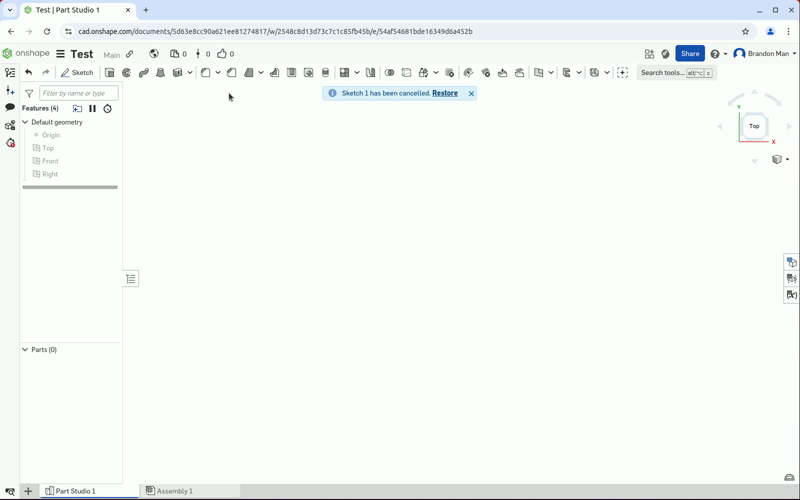
mouse_move(73, 352)
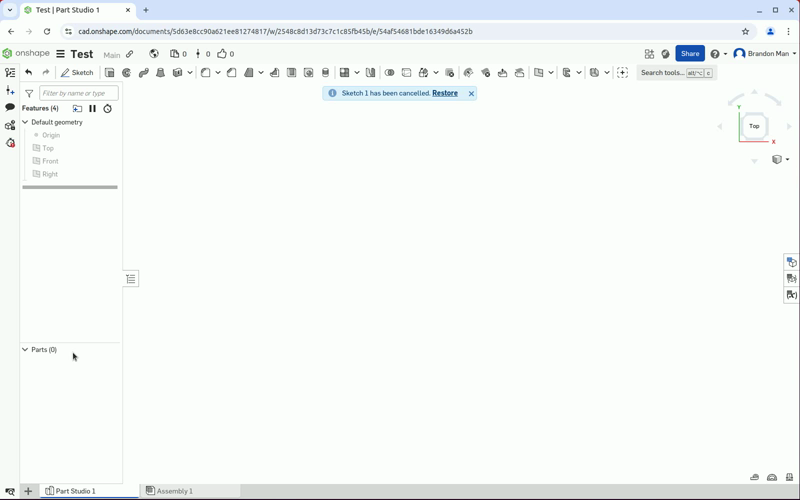
key(y)
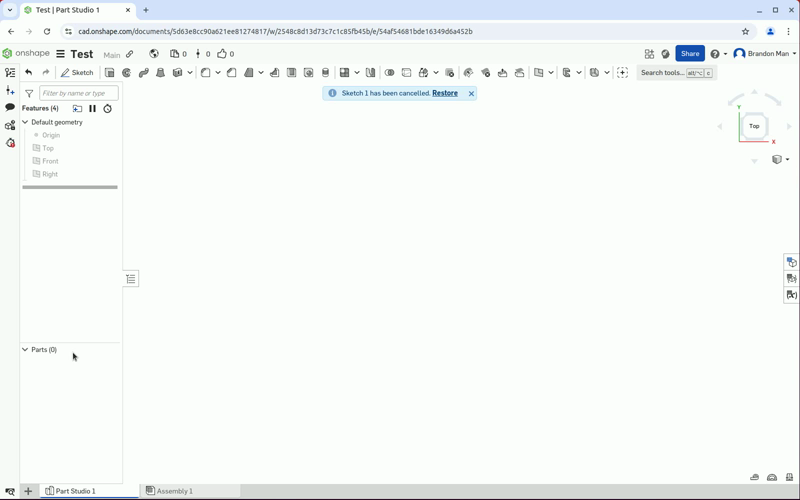
key(shift+p)
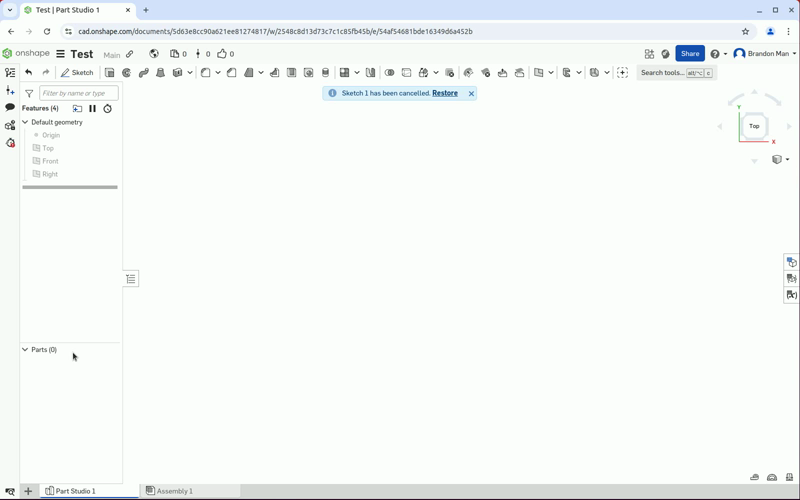
key(space)
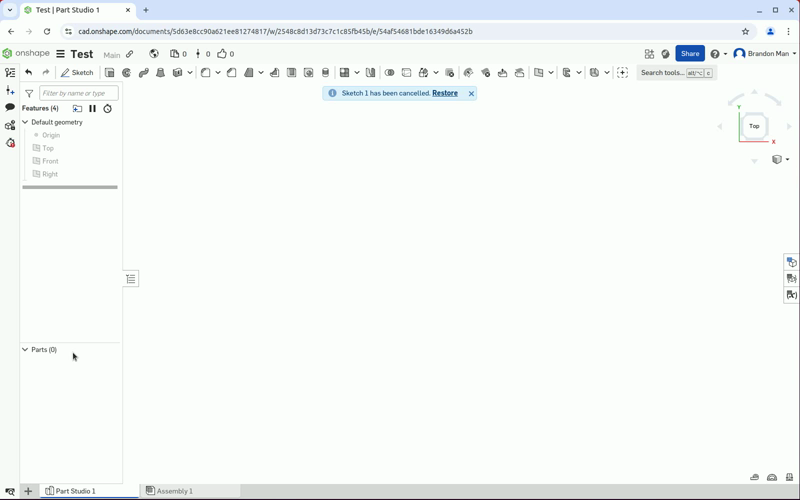
key_down(shift)
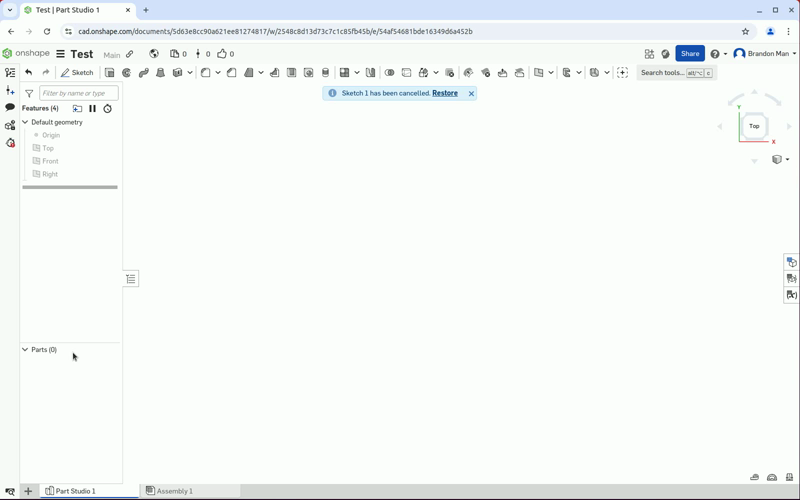
key(up)
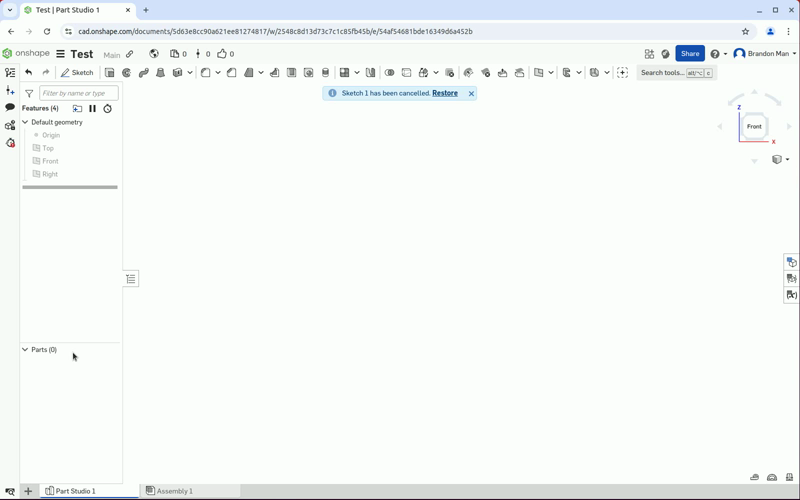
key_up(shift)
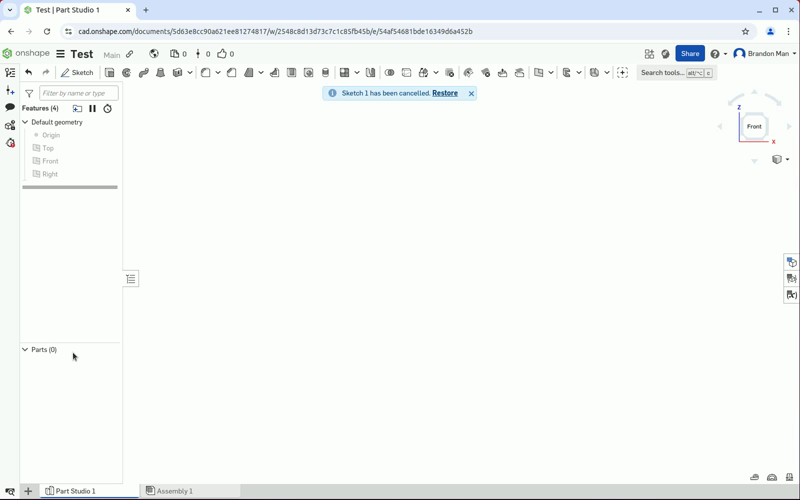
key(space)
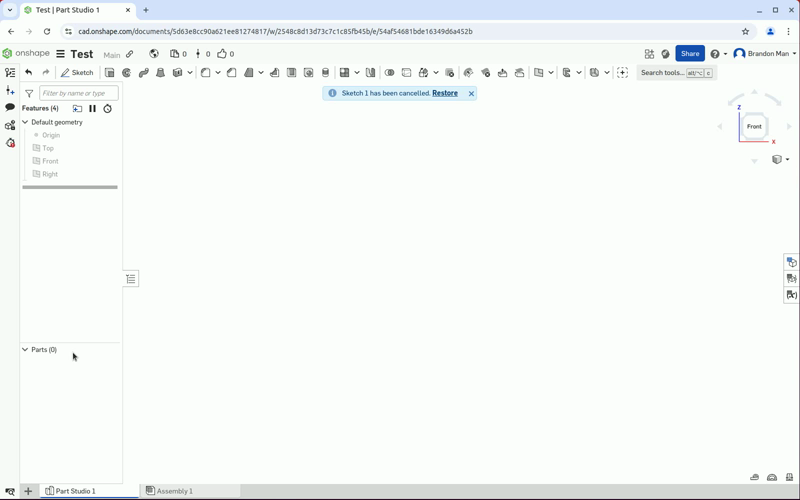
key_down(shift)
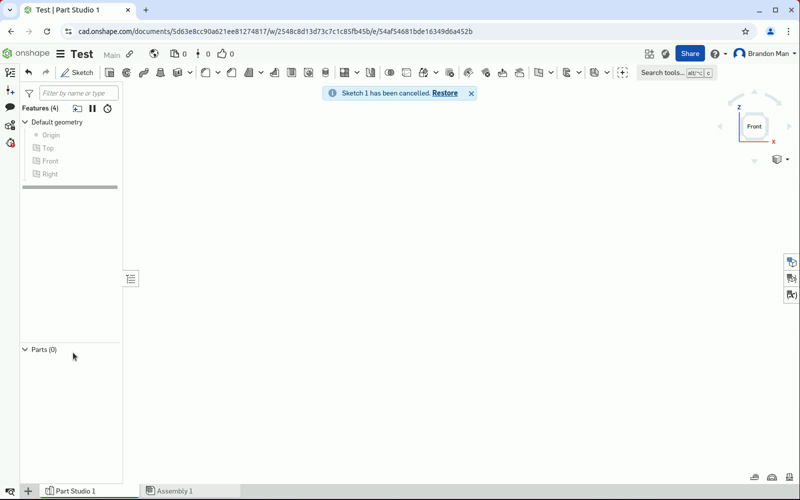
key(left)
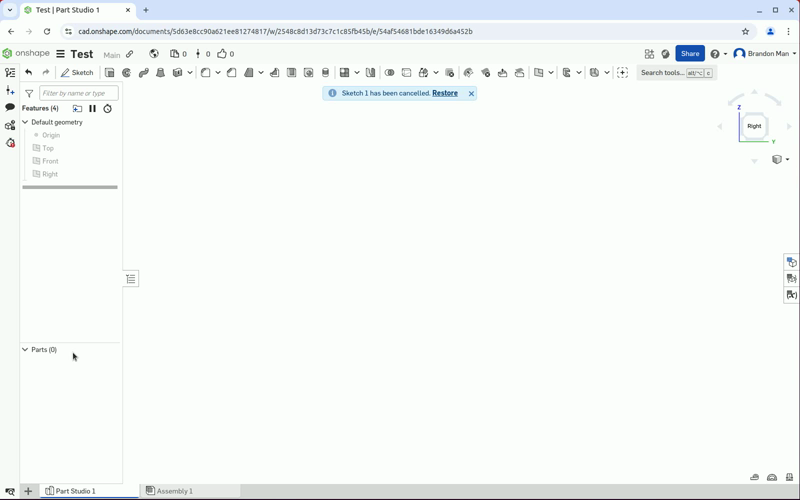
key_up(shift)
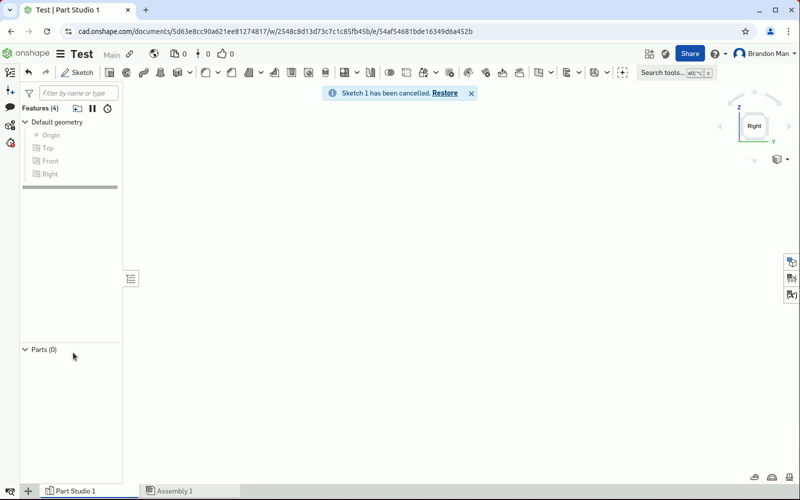
mouse_move(73, 352)
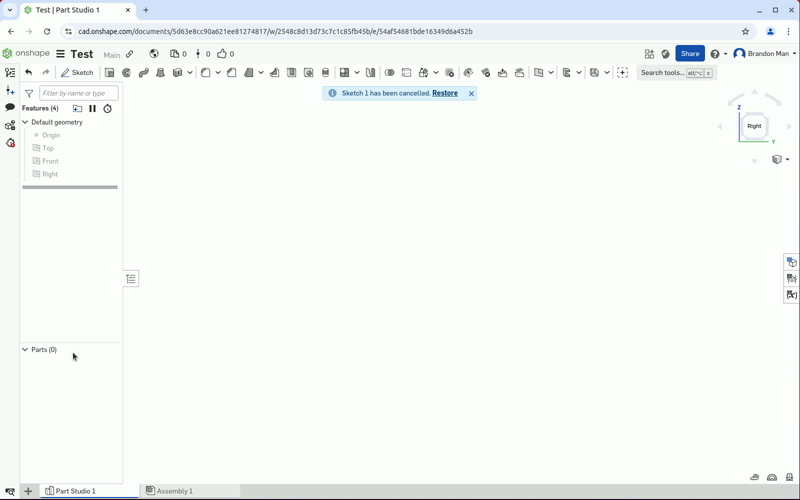
key(shift+y)
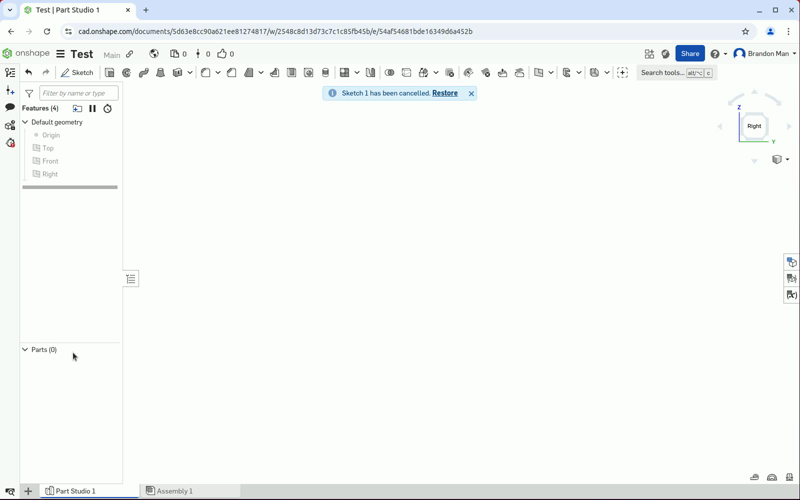
key(shift+s)
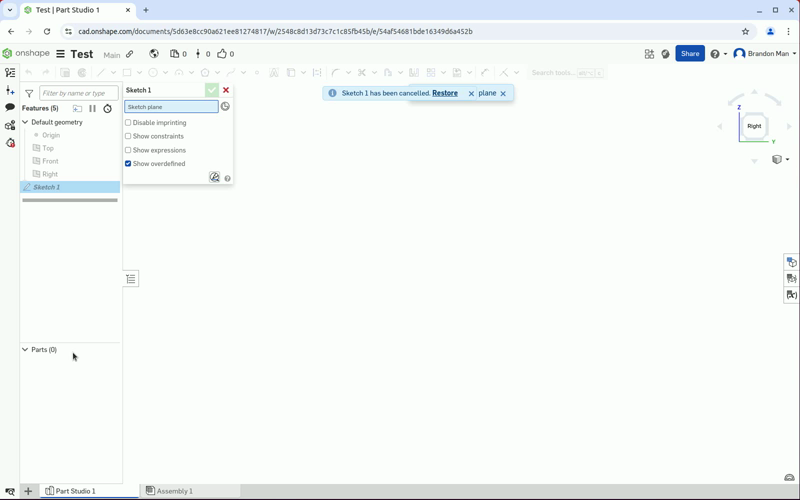
mouse_move(73, 176)
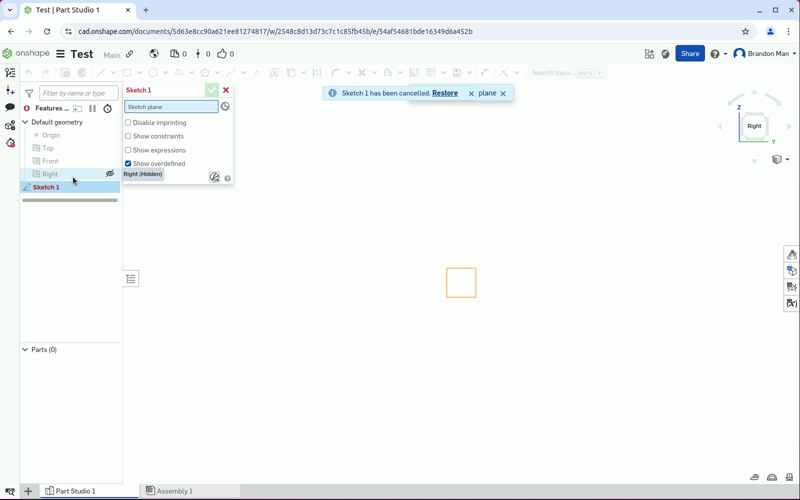
click(73, 176)
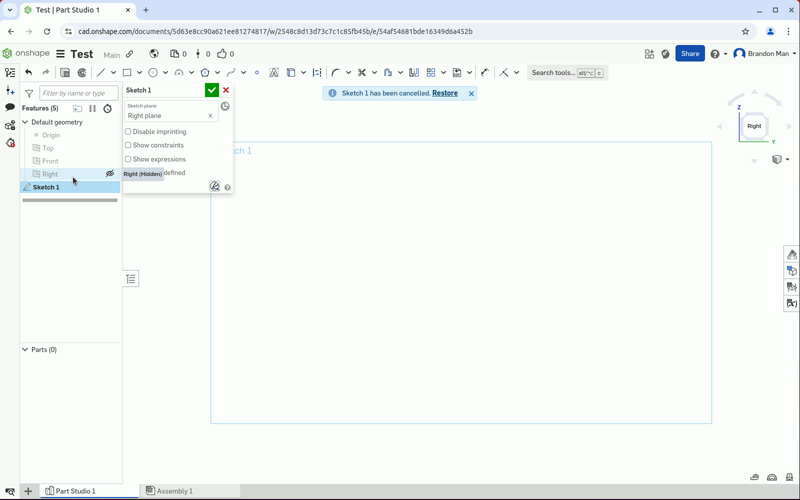
mouse_move(73, 352)
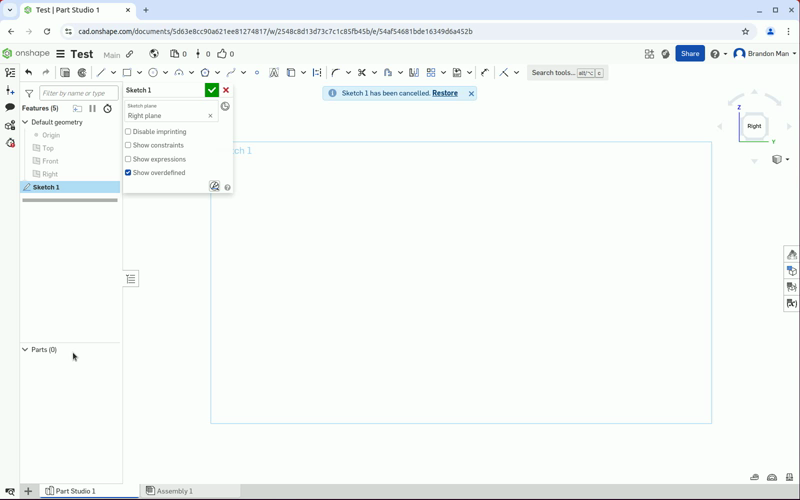
key(y)
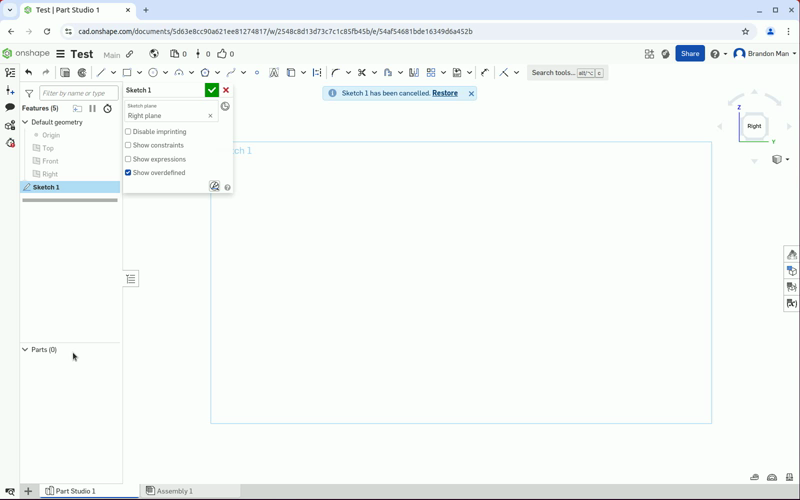
key(l)
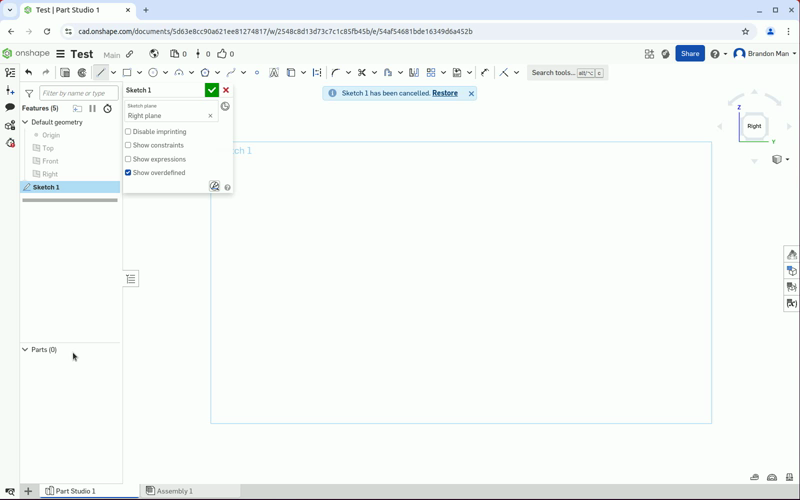
key_down(shift)
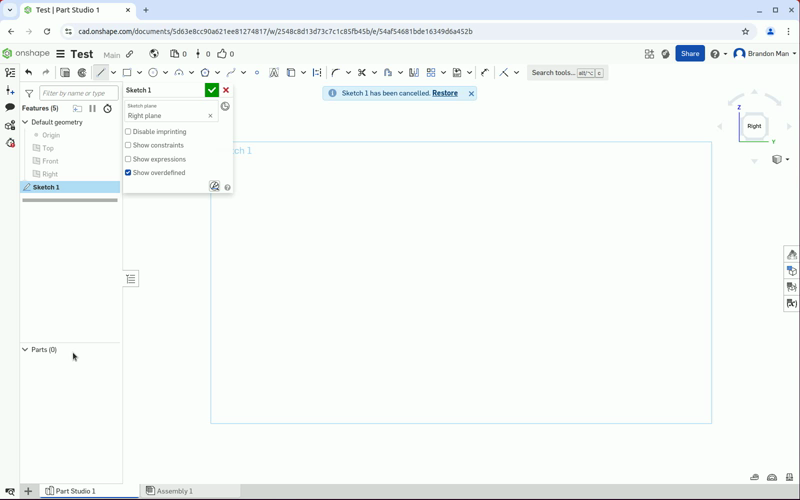
mouse_move(460, 282)
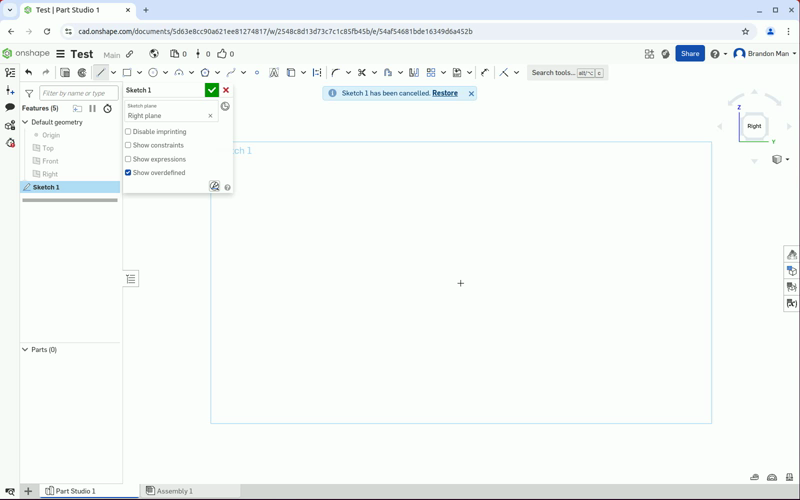
click(460, 282)
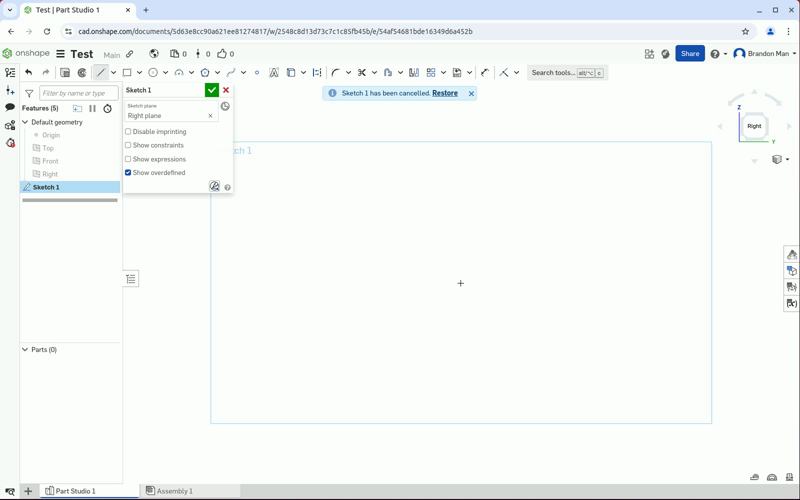
key_up(shift)
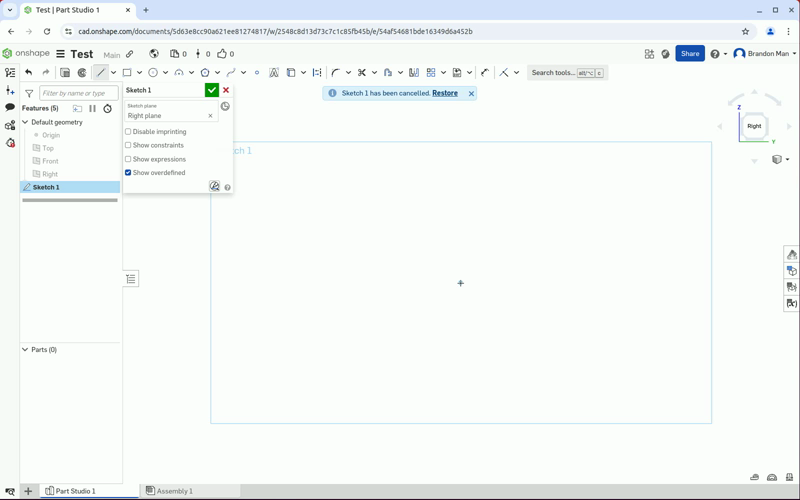
key_down(shift)
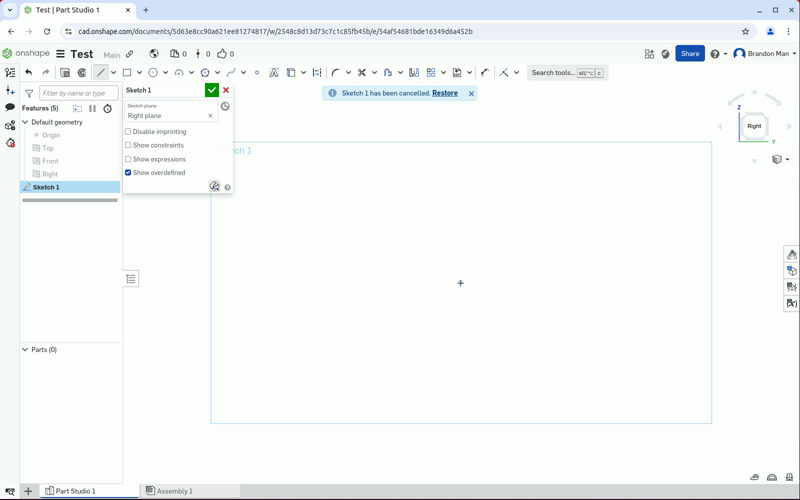
mouse_move(536, 282)
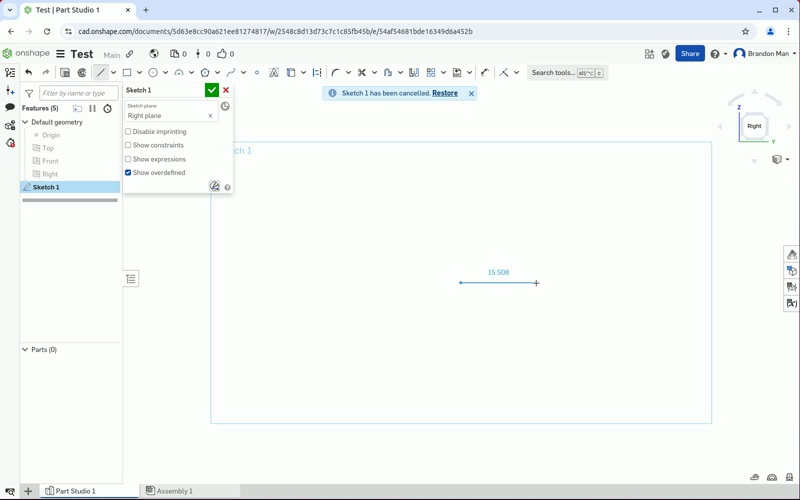
click(536, 282)
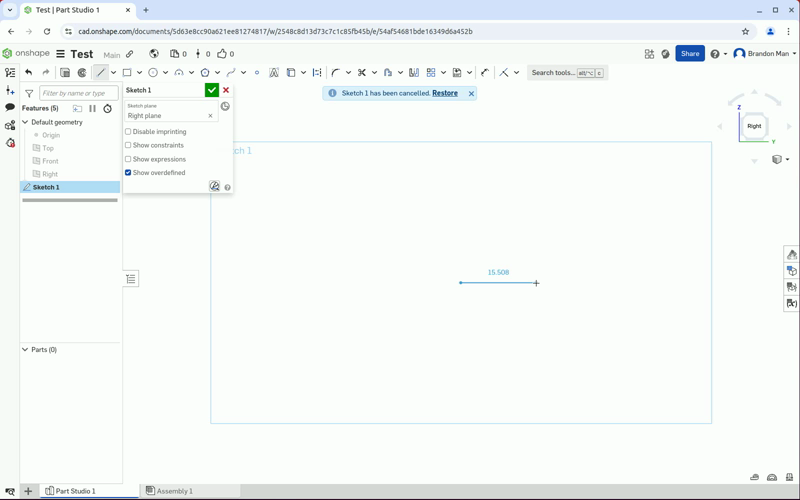
key_up(shift)
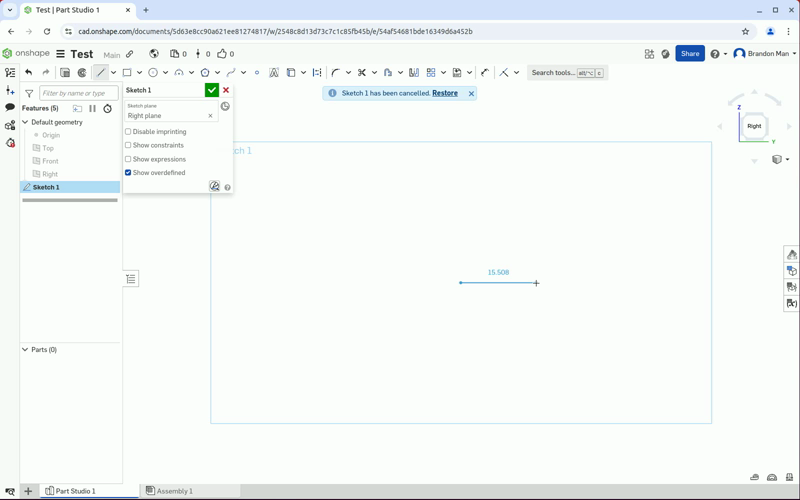
key_down(shift)
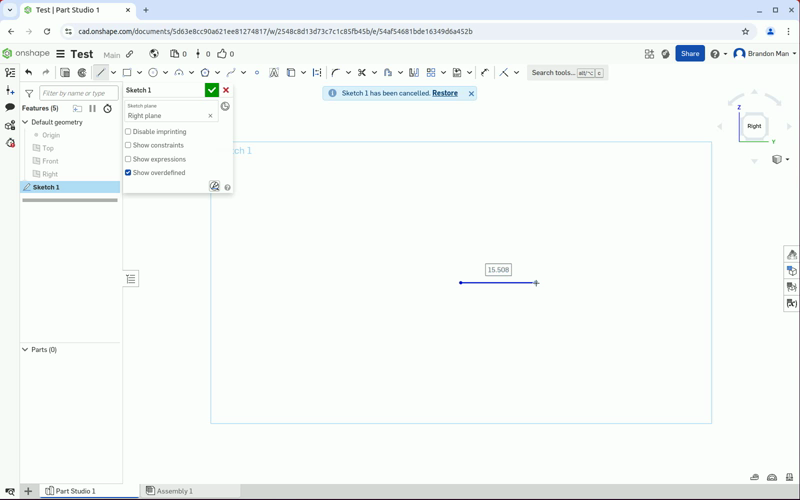
mouse_move(566, 282)
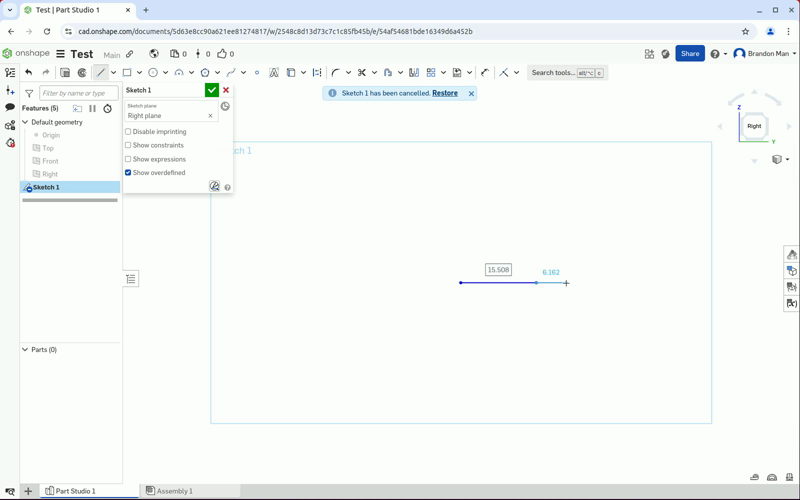
mouse_move(536, 244)
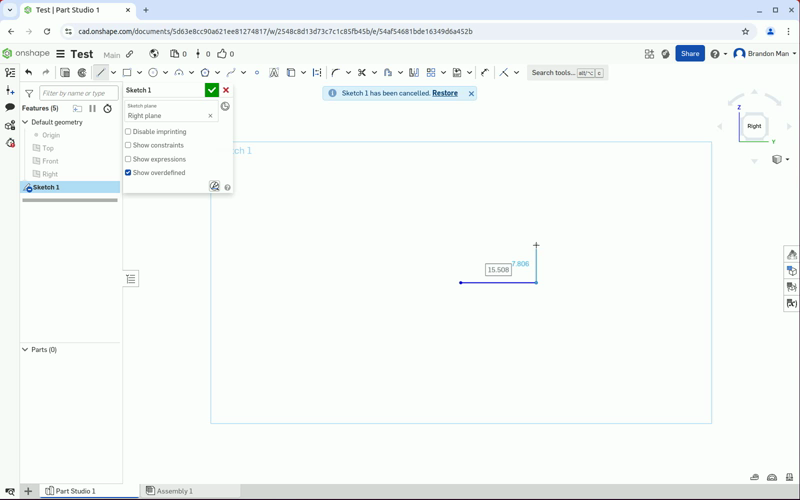
click(536, 244)
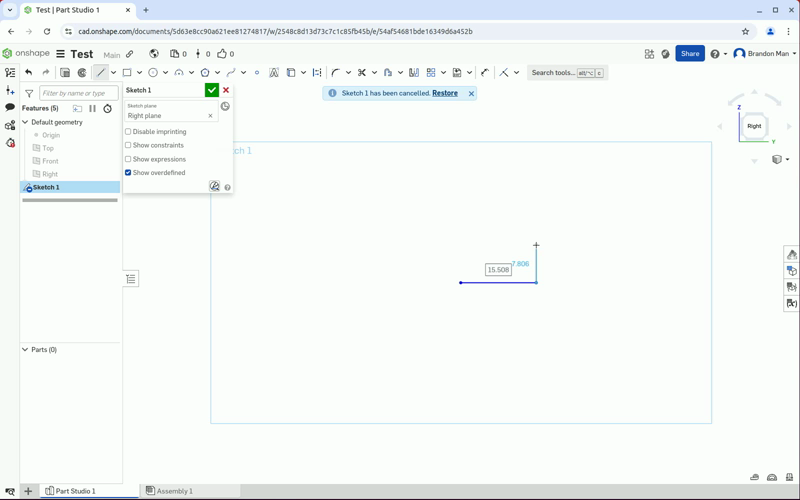
key_up(shift)
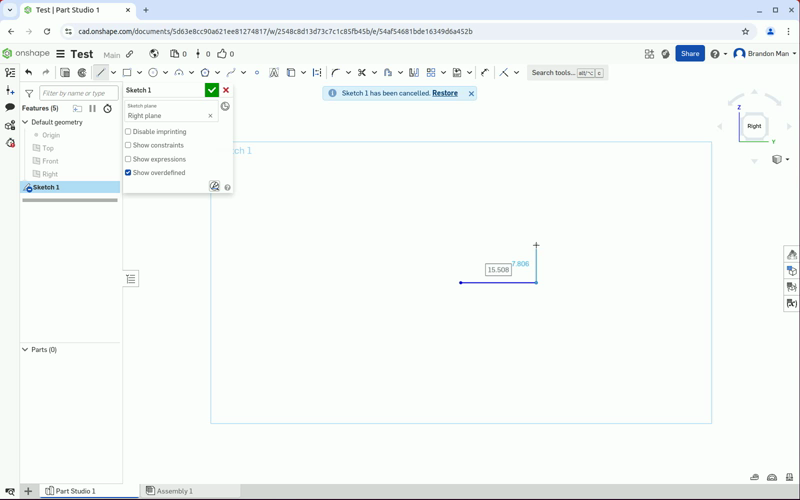
key_down(shift)
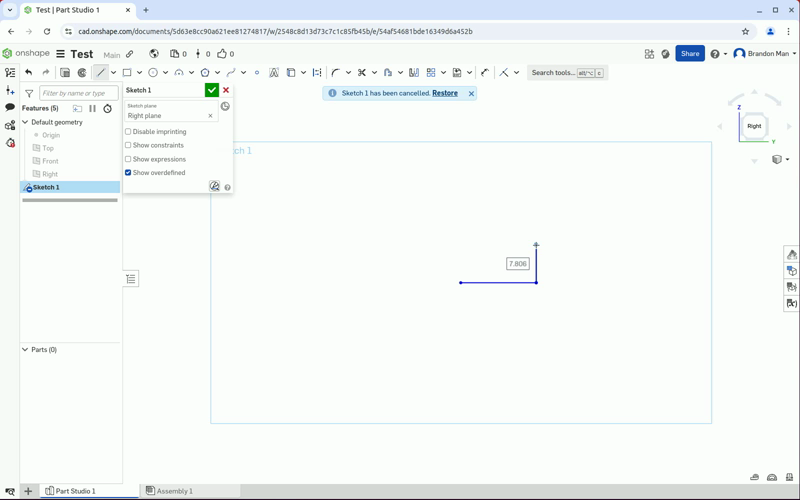
mouse_move(566, 244)
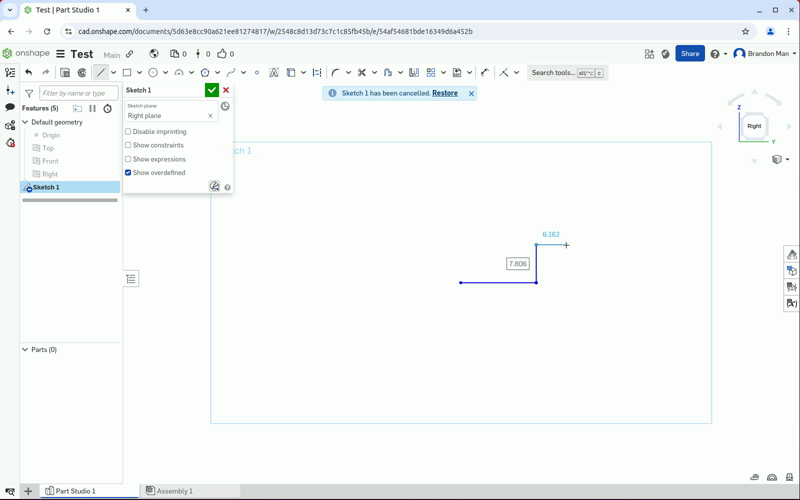
mouse_move(498, 244)
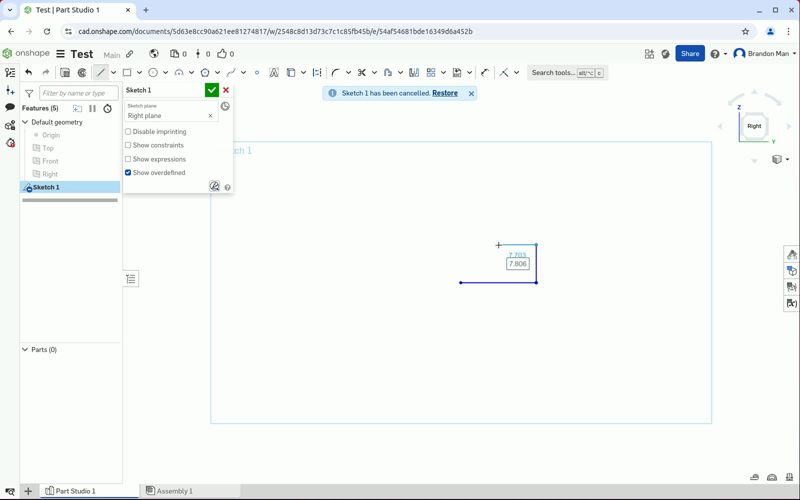
click(498, 244)
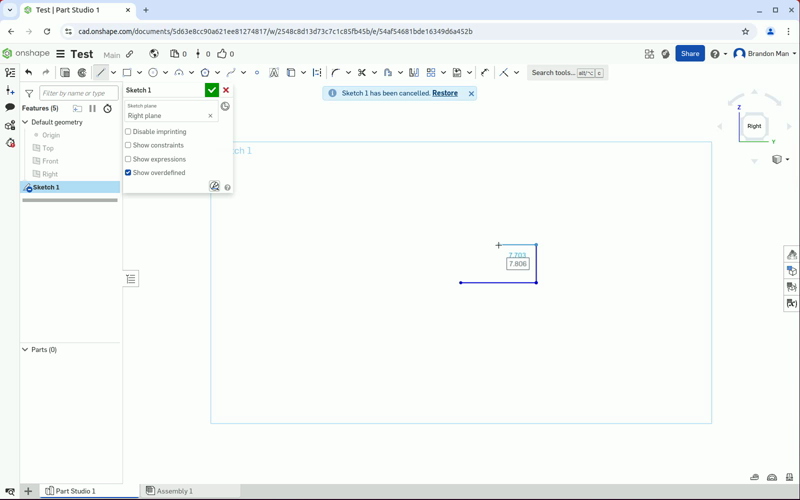
key_up(shift)
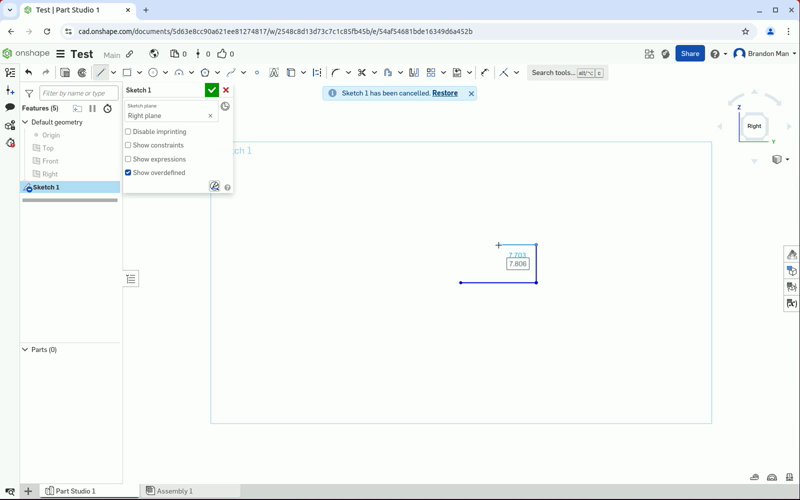
mouse_move(528, 244)
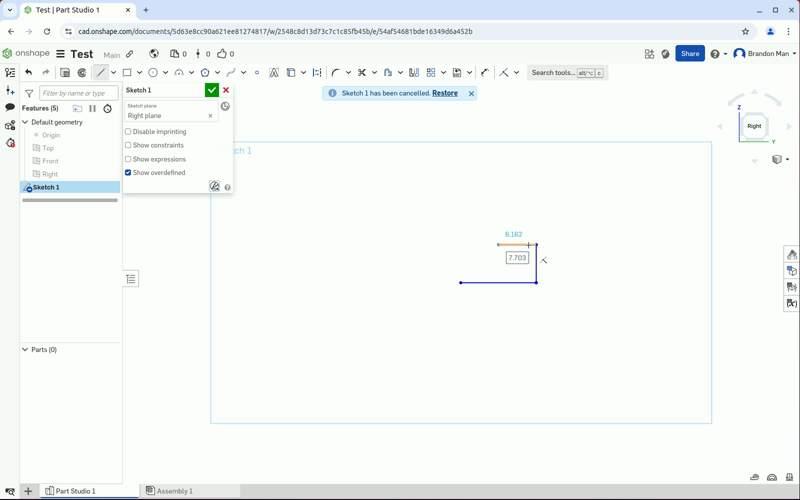
key_down(shift)
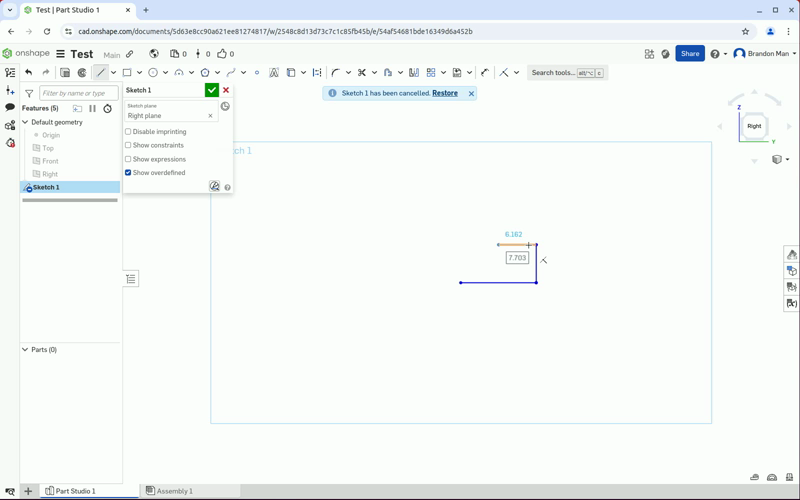
mouse_move(460, 282)
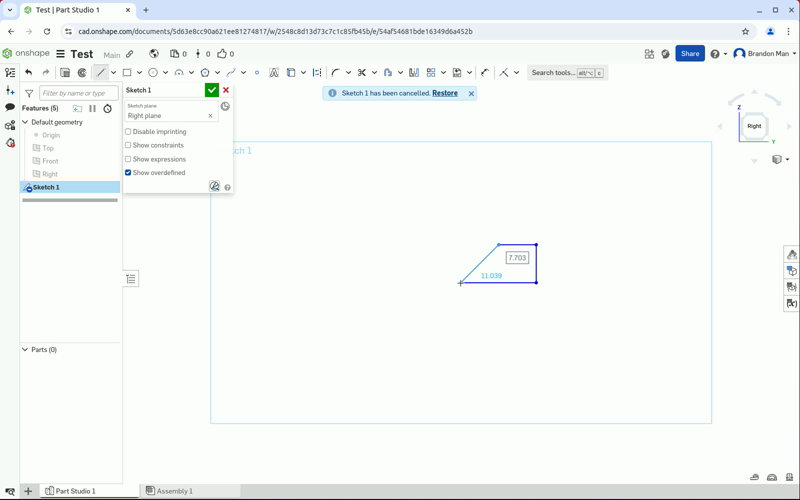
key_up(shift)
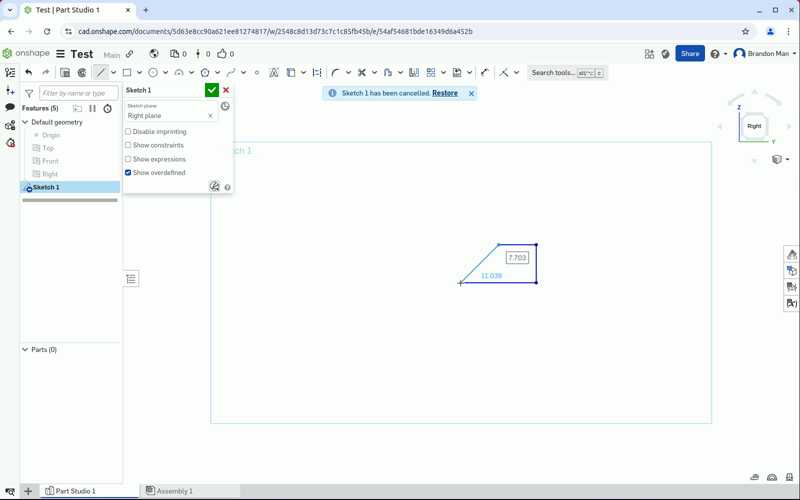
click(460, 282)
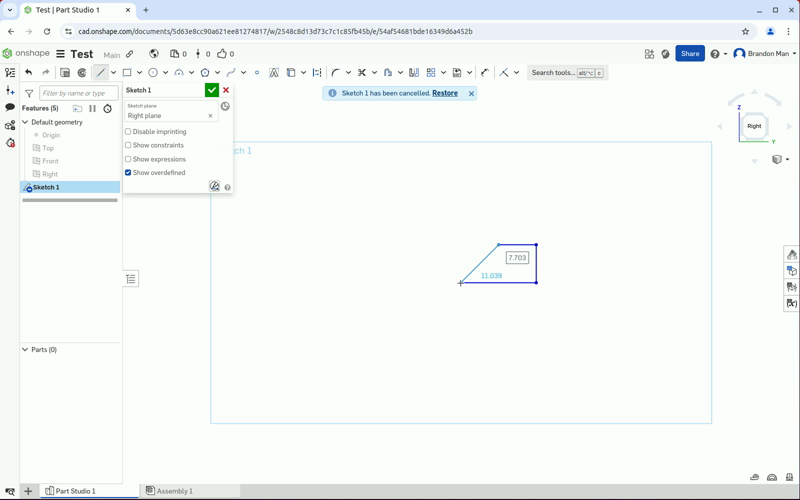
key(esc)
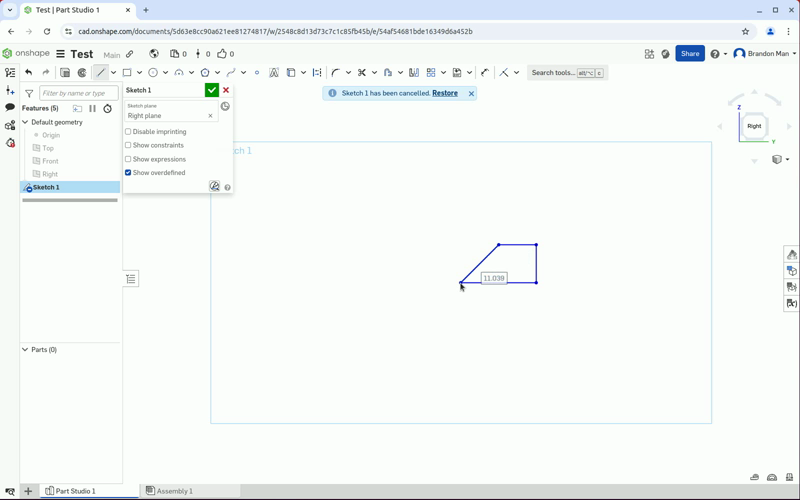
mouse_move(524, 251)
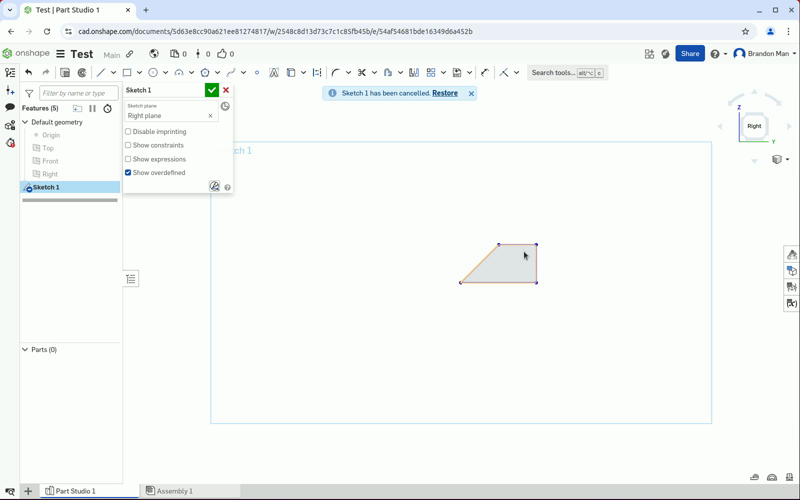
click(524, 251)
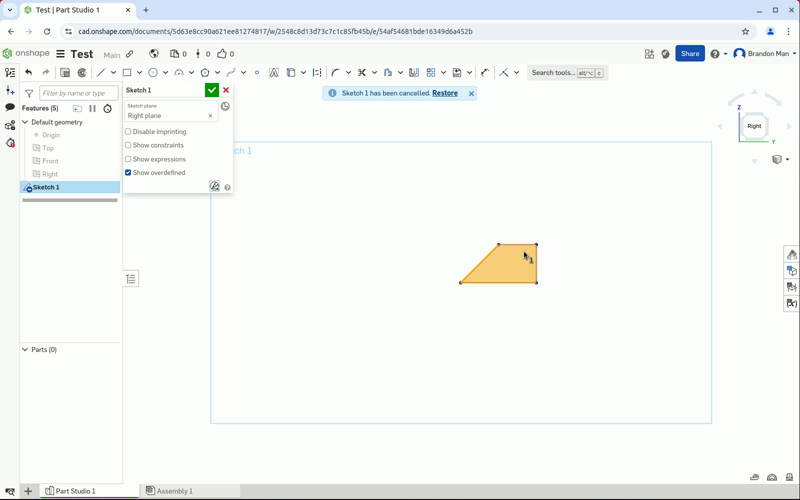
mouse_move(73, 352)
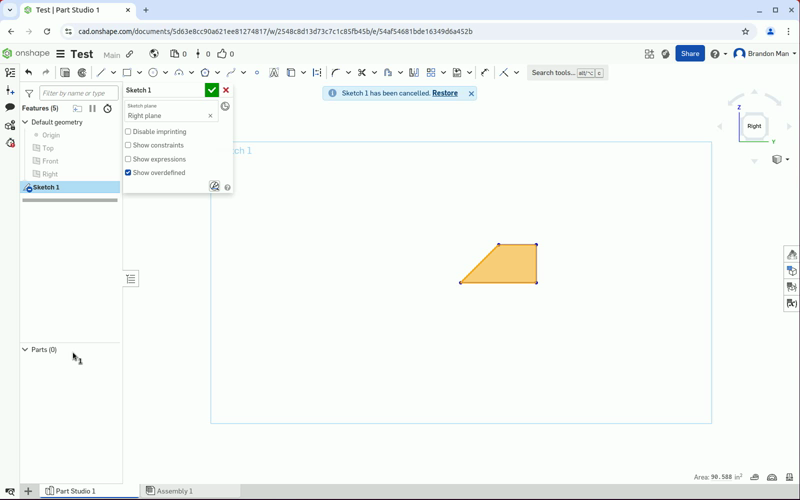
key(shift+y)
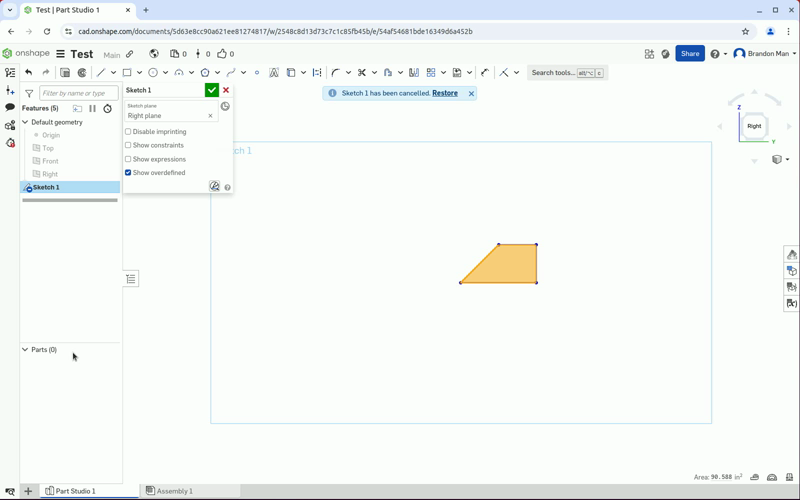
key(shift+e)
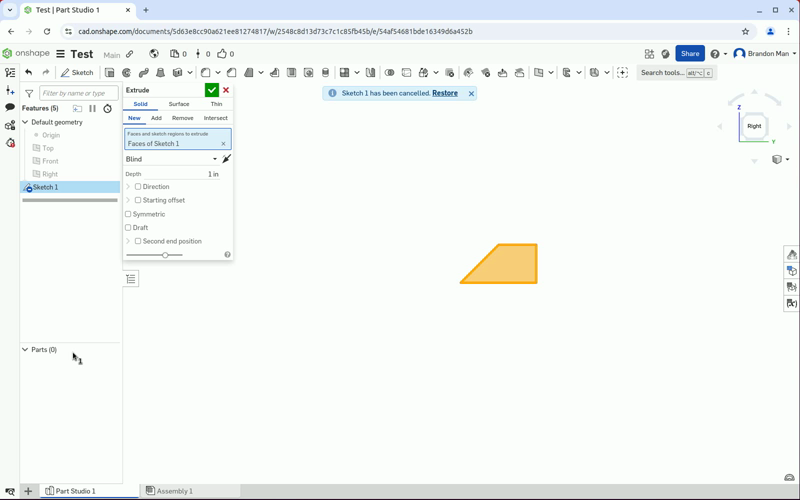
mouse_move(143, 106)
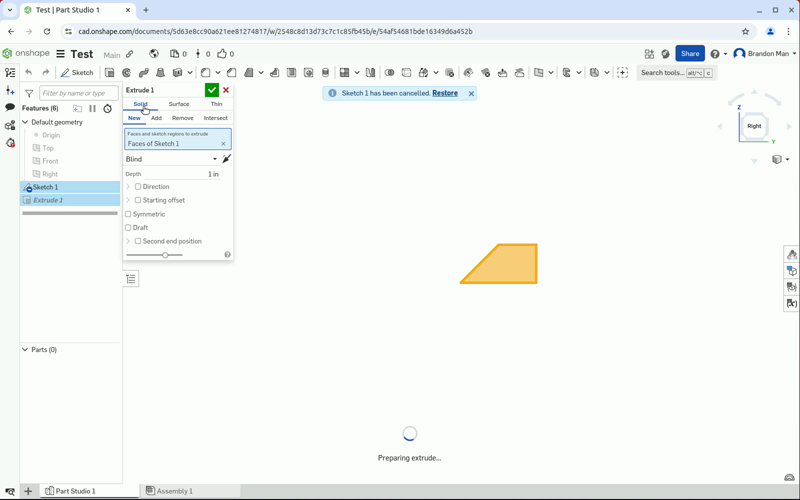
click(143, 106)
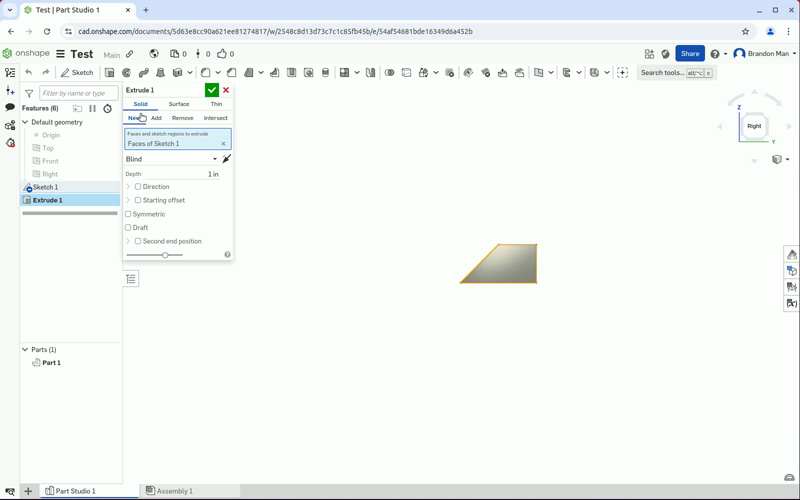
mouse_move(137, 120)
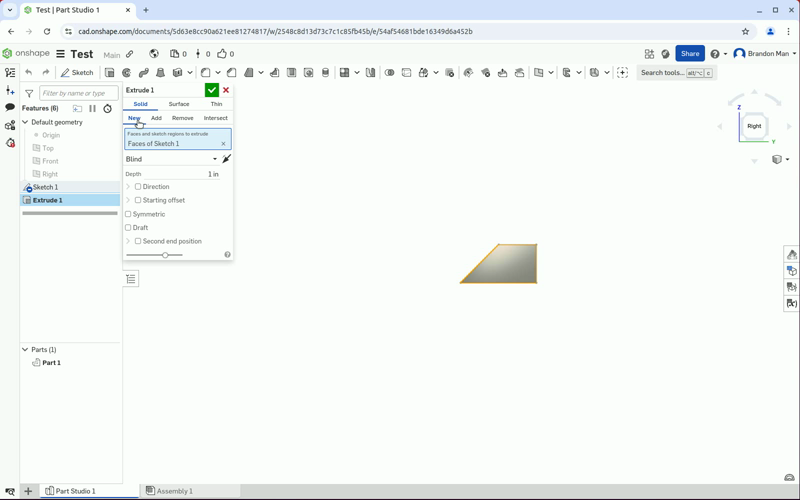
click(137, 120)
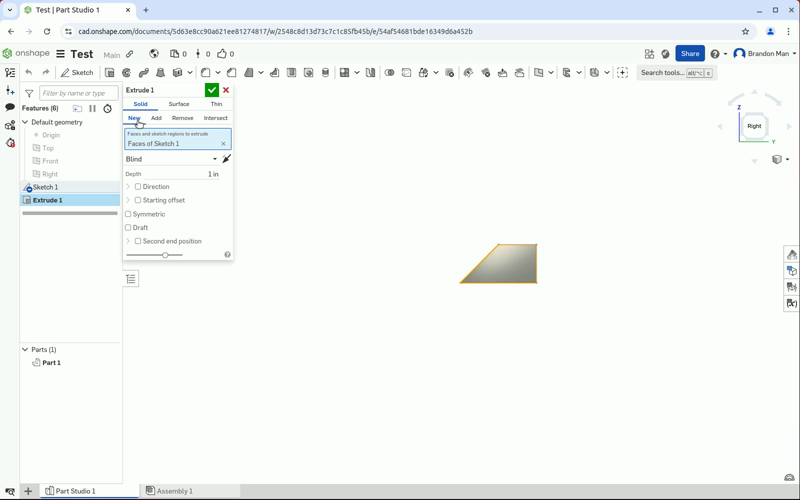
key(tab, 4)
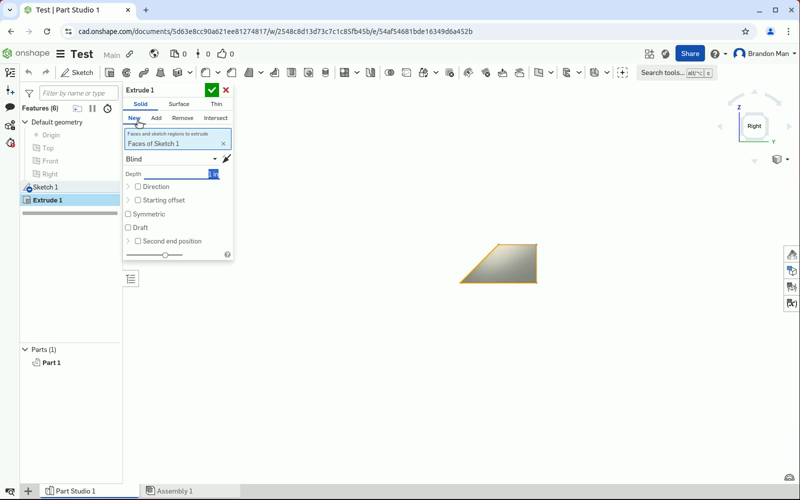
text(7.703)
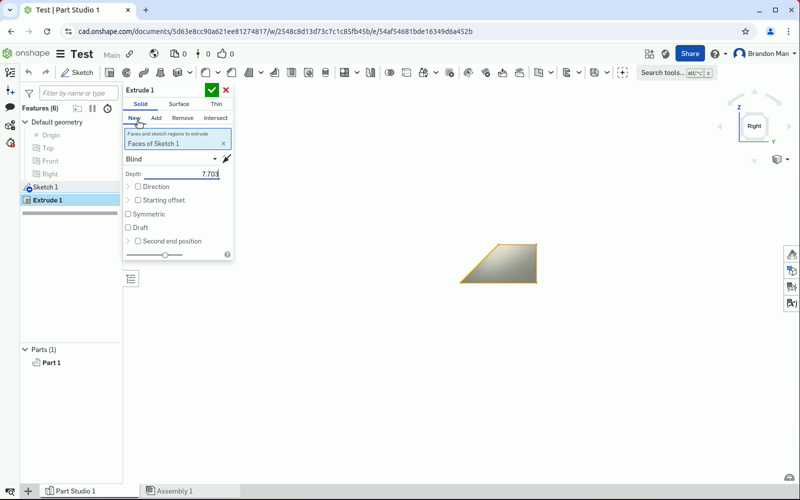
key(enter)
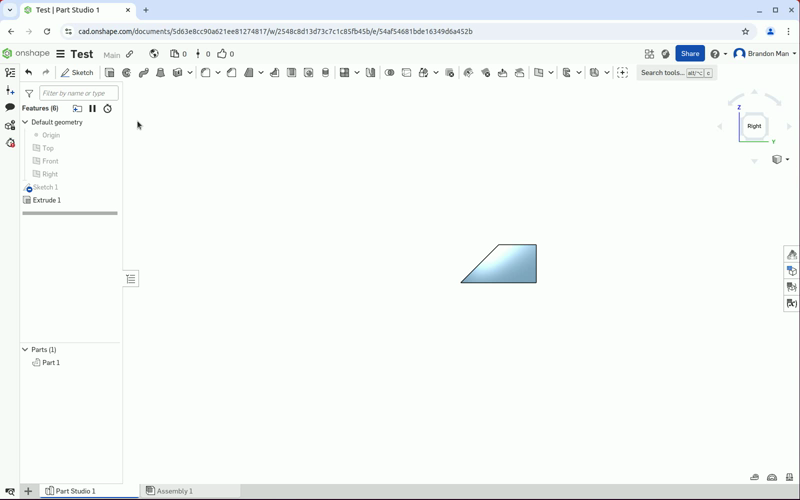
key(shift+h)
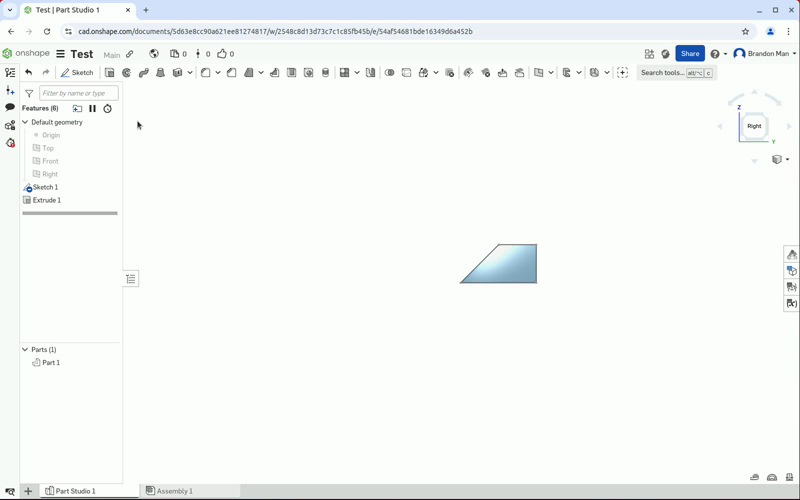
key(shift+h)
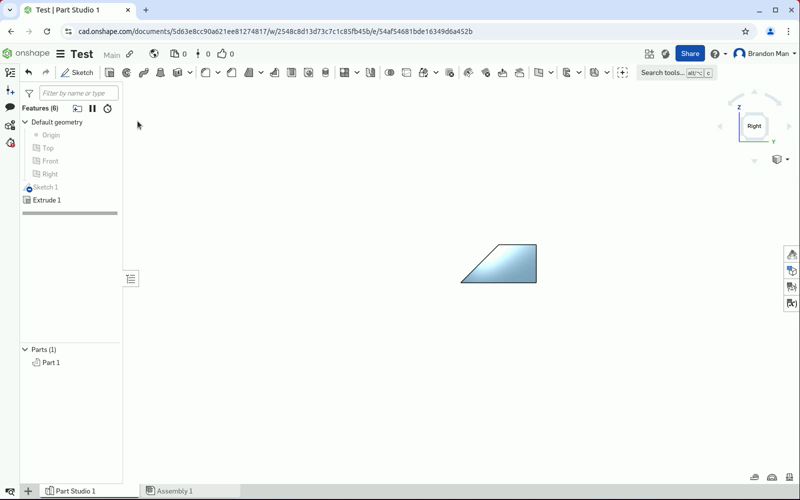
mouse_move(73, 189)
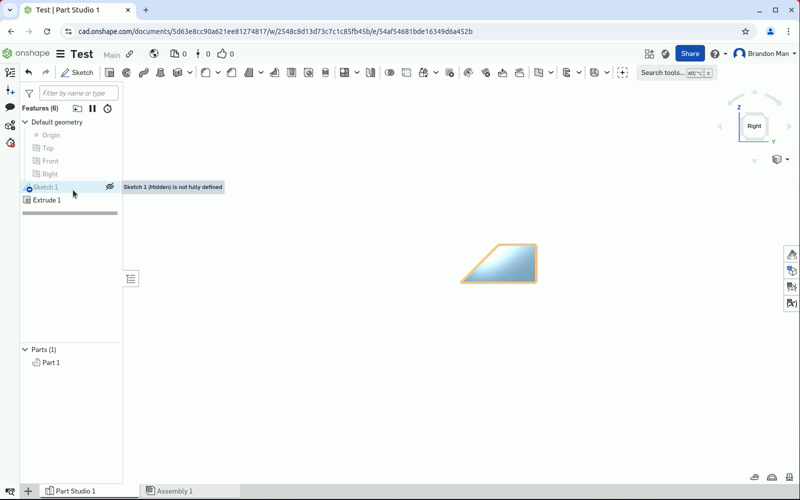
click(73, 189)
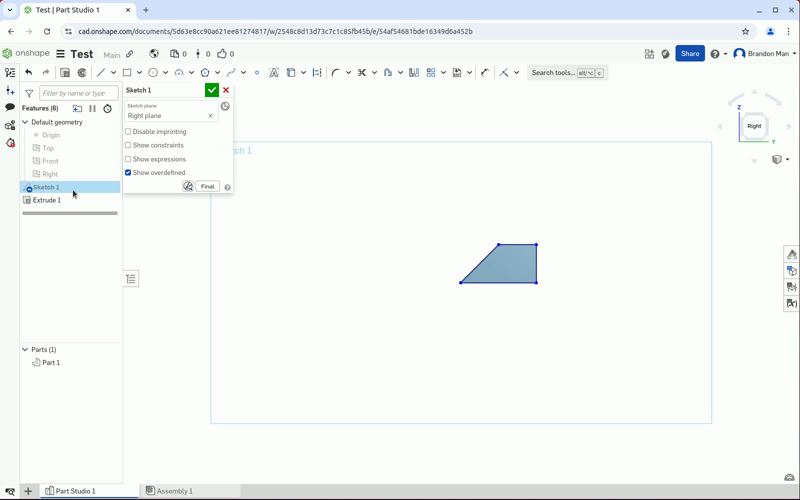
mouse_move(229, 92)
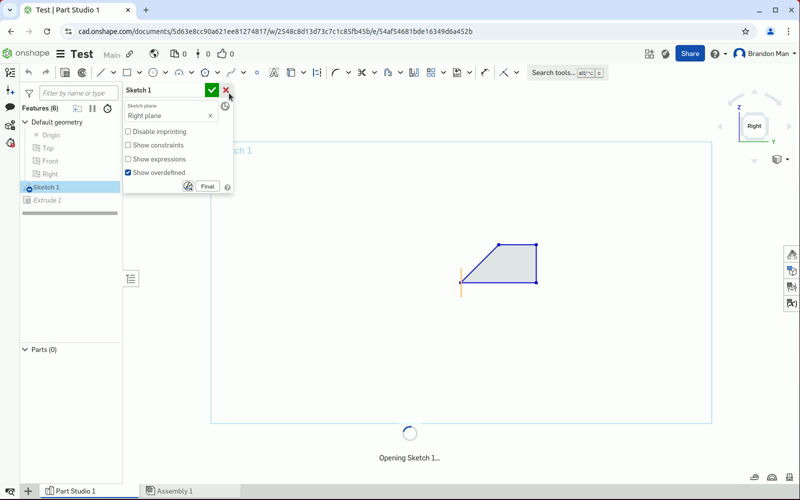
click(229, 92)
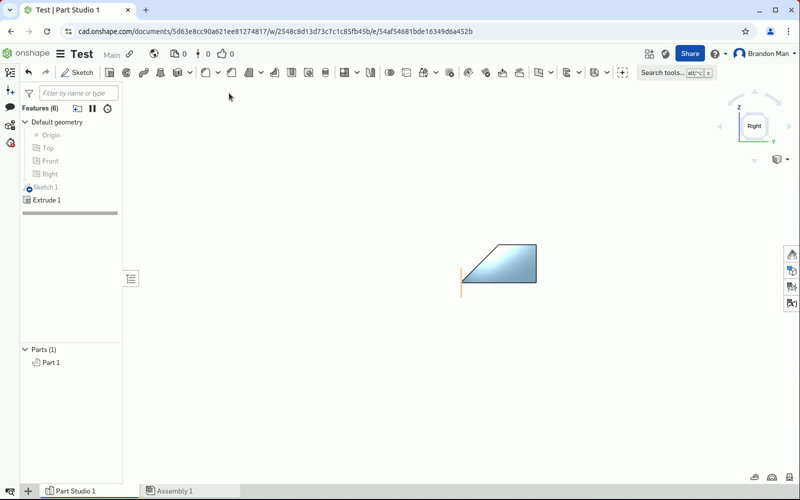
mouse_move(541, 75)
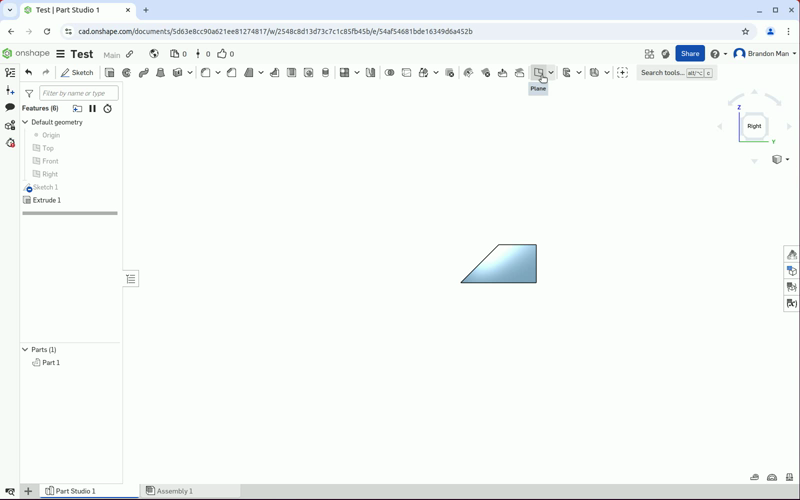
click(541, 75)
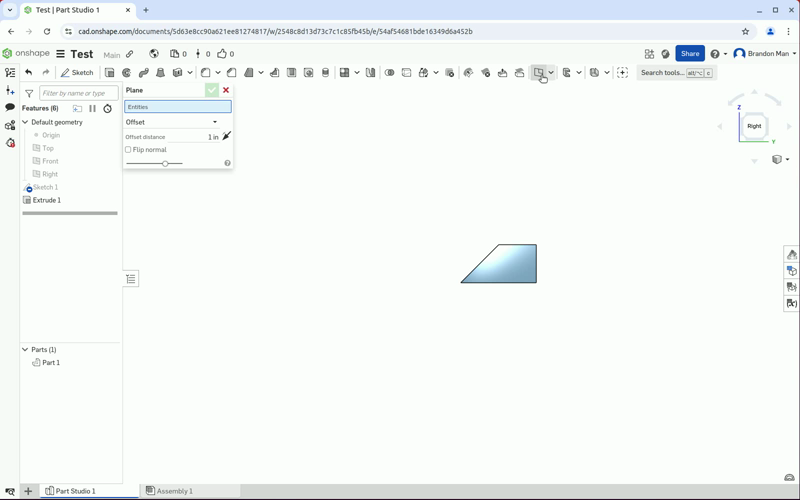
mouse_move(73, 176)
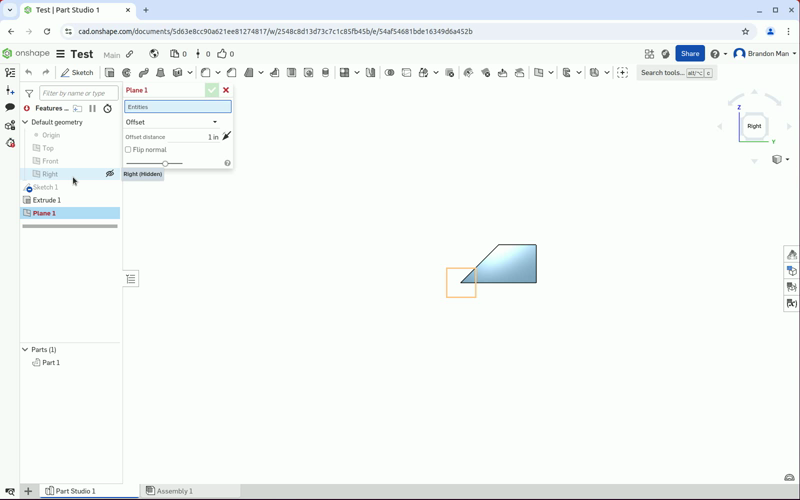
click(73, 176)
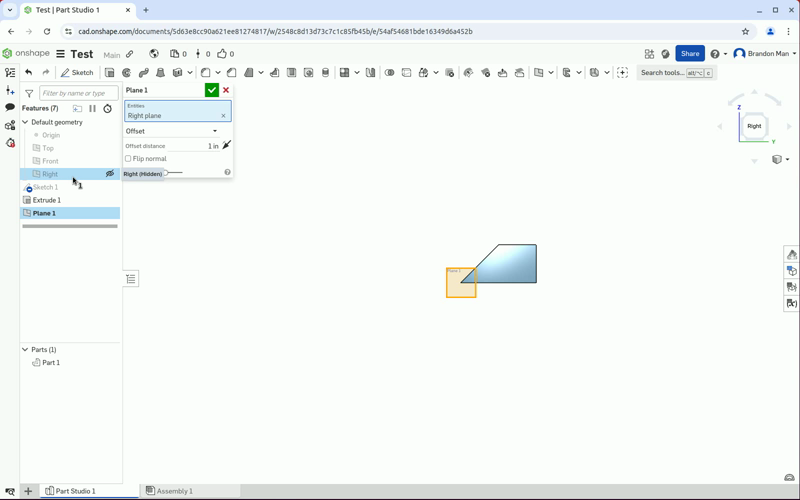
key(tab, 2)
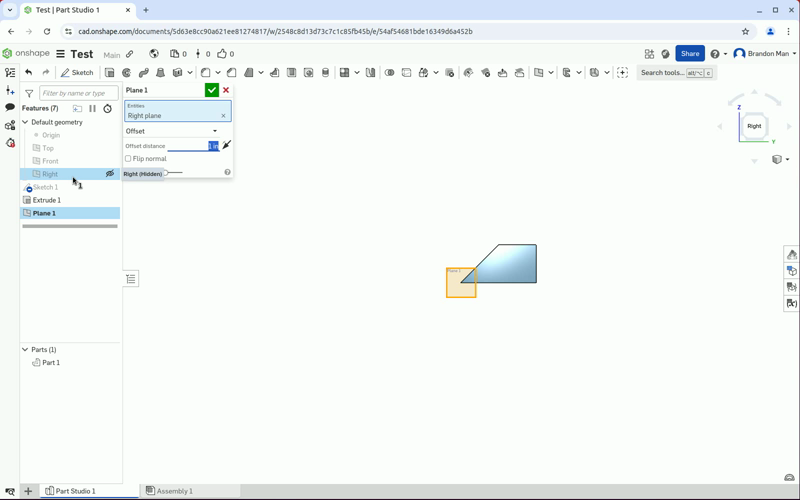
text(7.703)
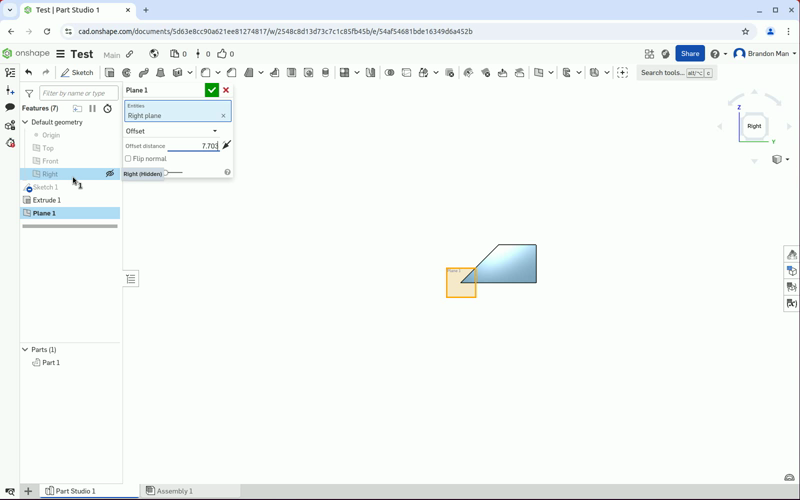
key(enter, 2)
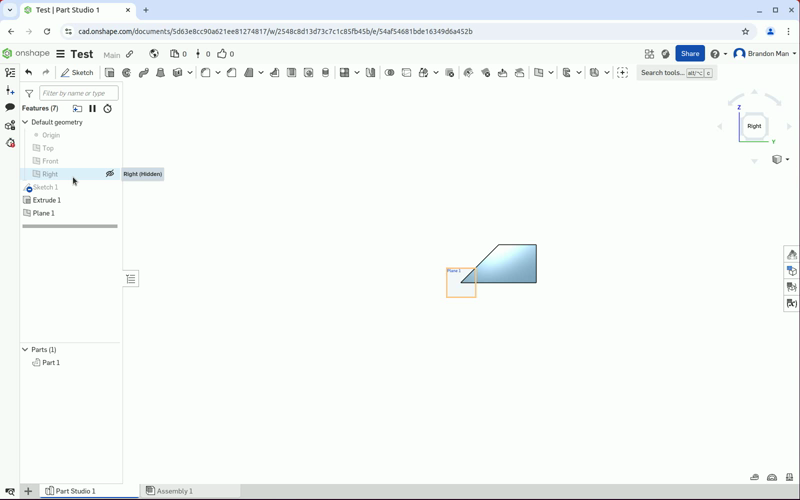
key(shift+s)
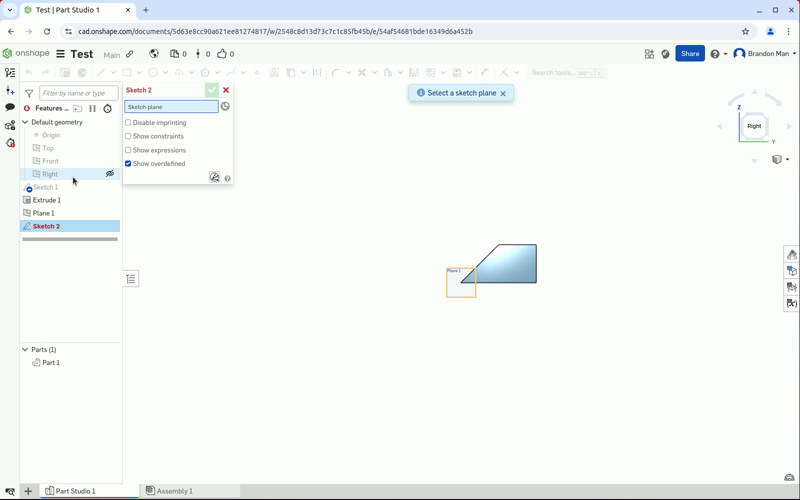
mouse_move(73, 215)
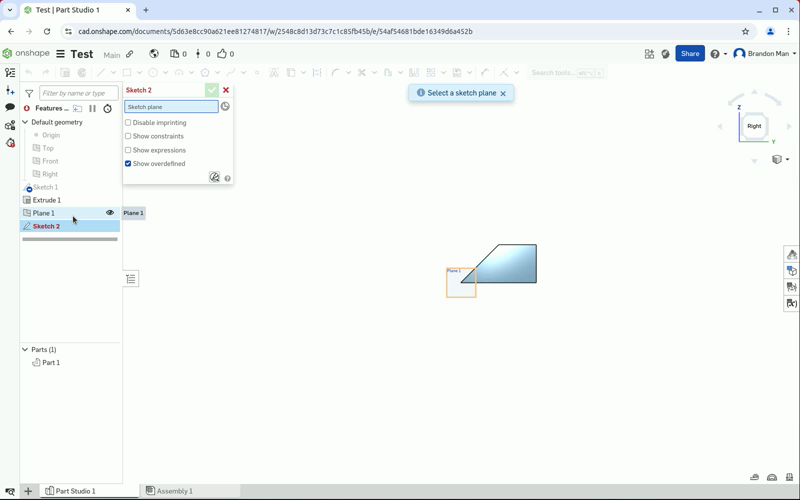
click(73, 215)
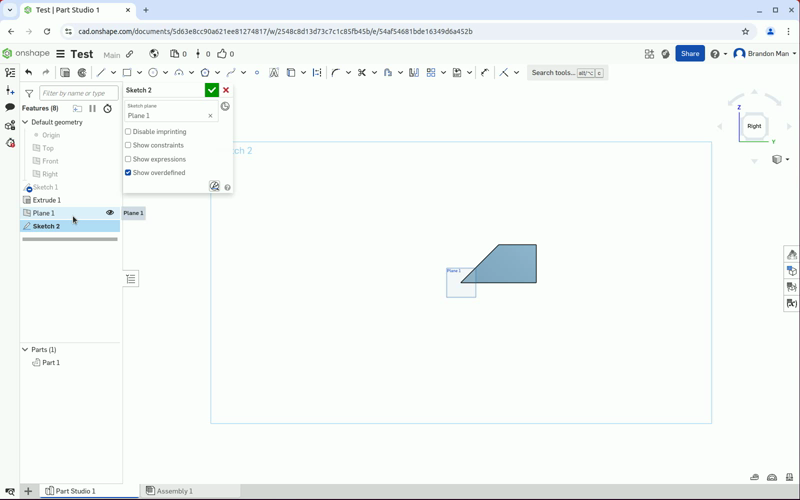
mouse_move(73, 352)
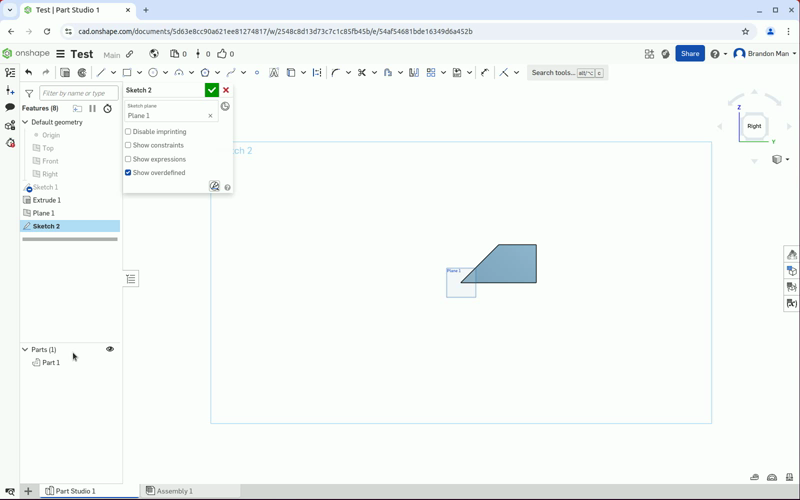
key(y)
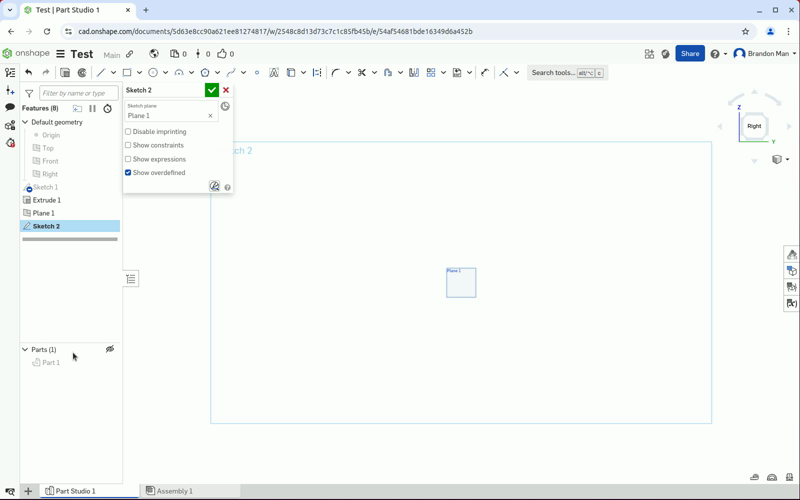
key(l)
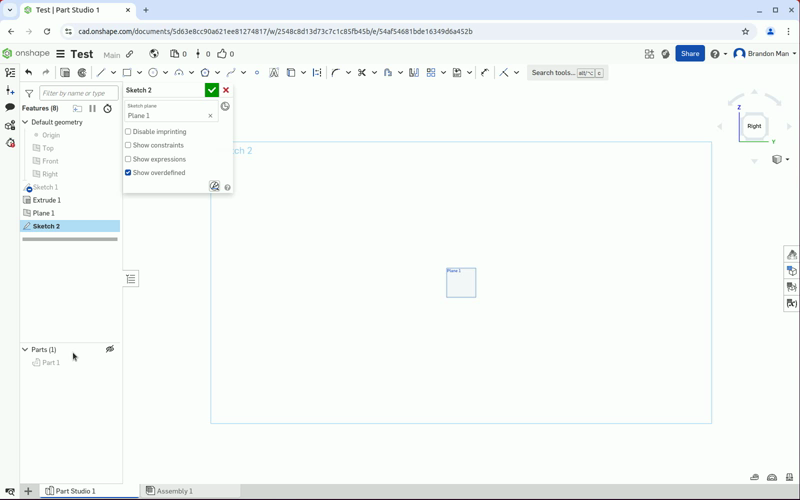
key_down(shift)
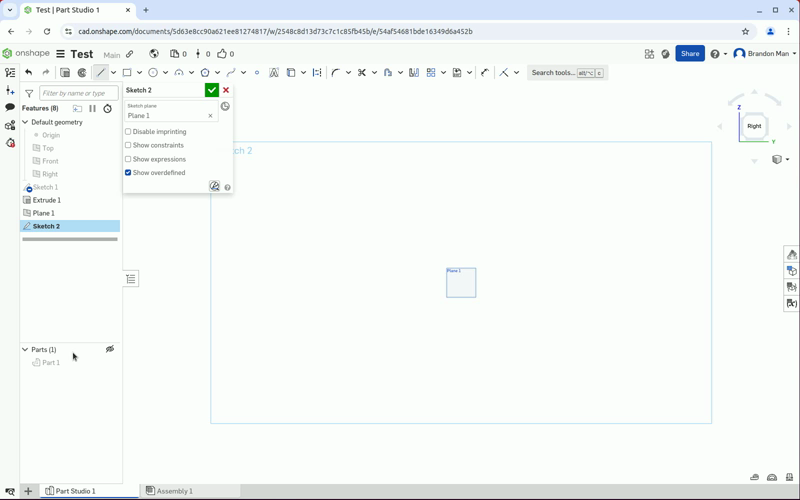
mouse_move(516, 282)
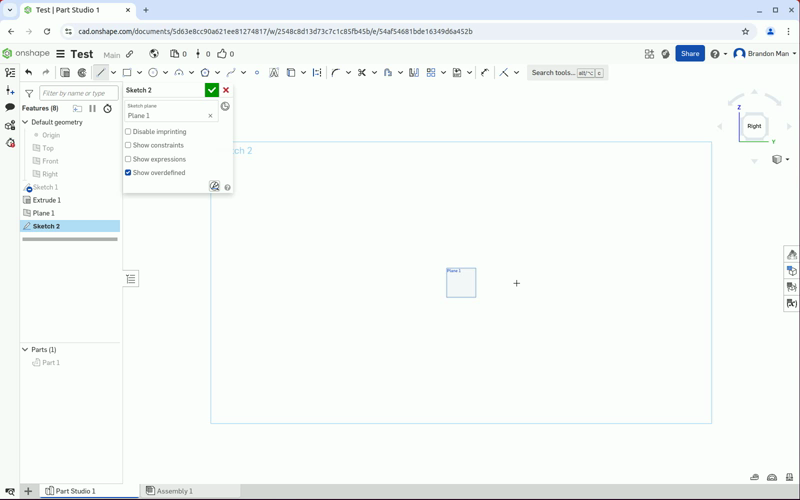
click(516, 282)
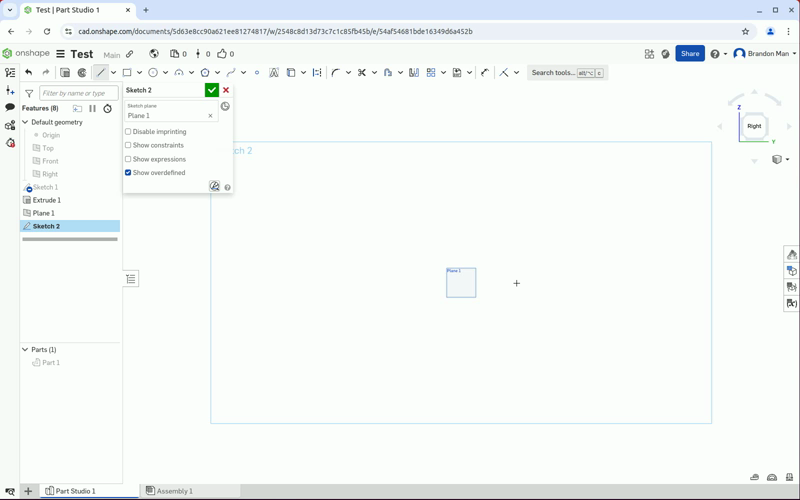
key_up(shift)
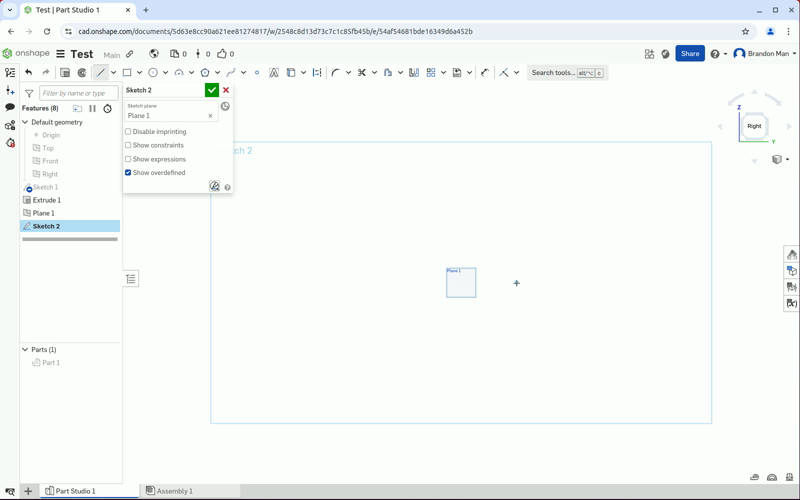
key_down(shift)
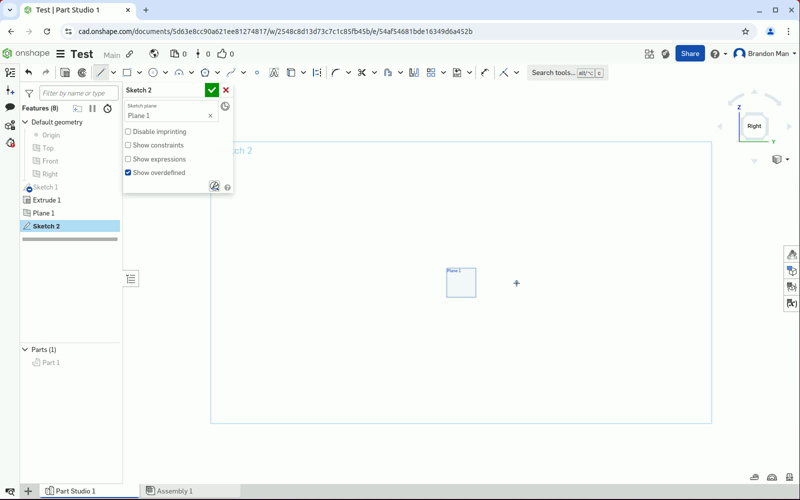
mouse_move(546, 282)
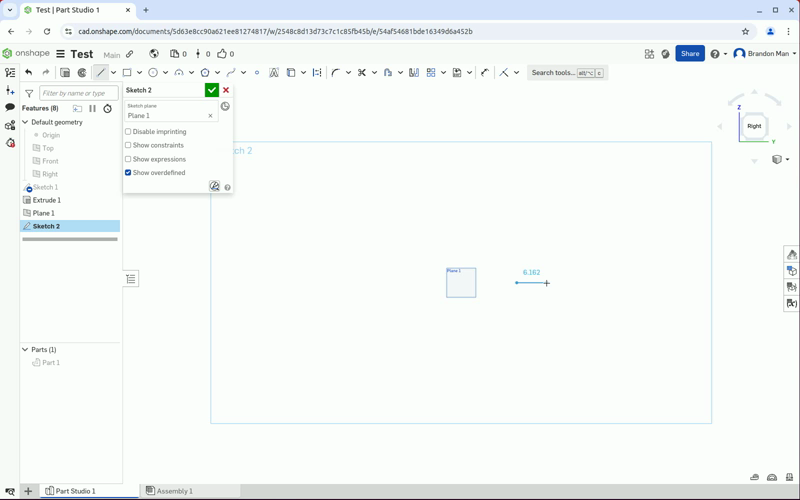
mouse_move(536, 282)
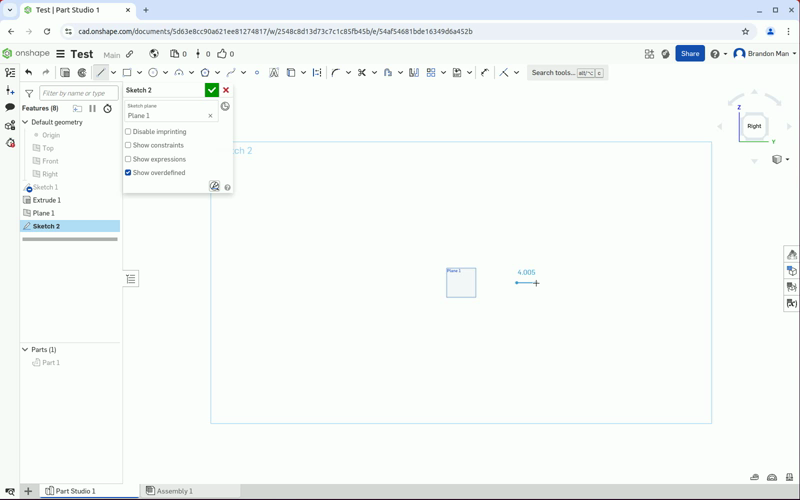
click(536, 282)
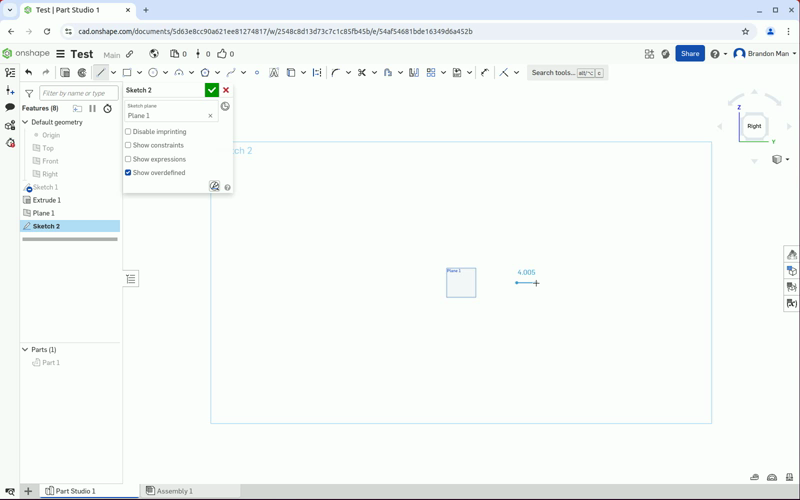
key_up(shift)
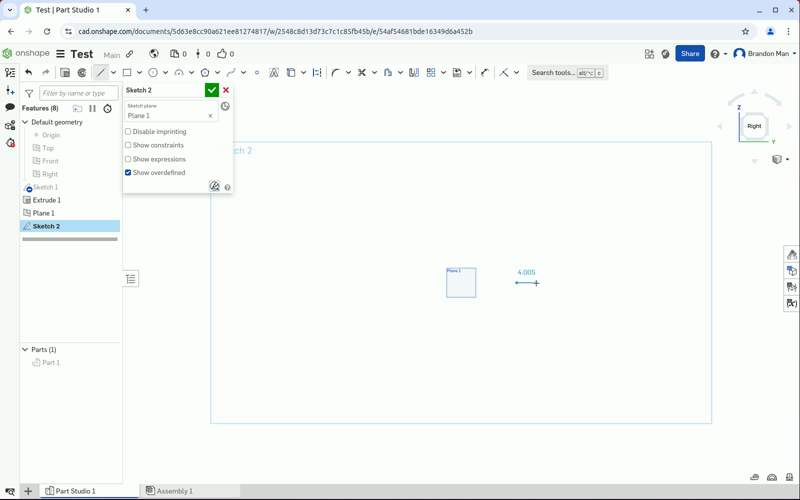
key_down(shift)
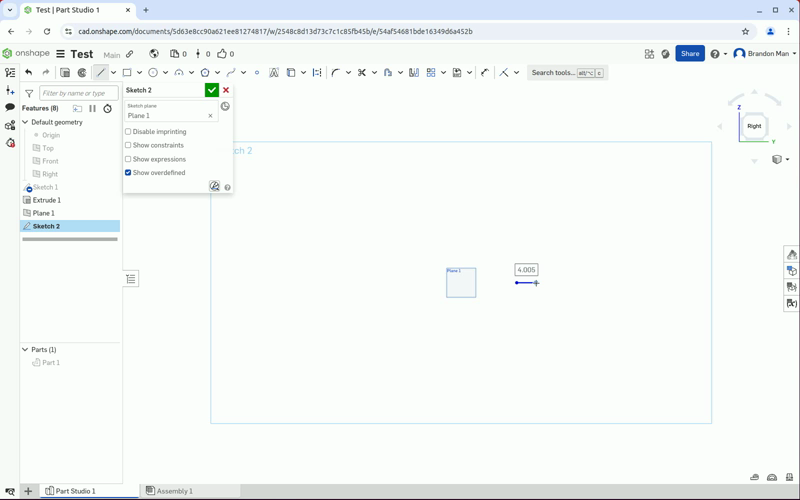
mouse_move(566, 282)
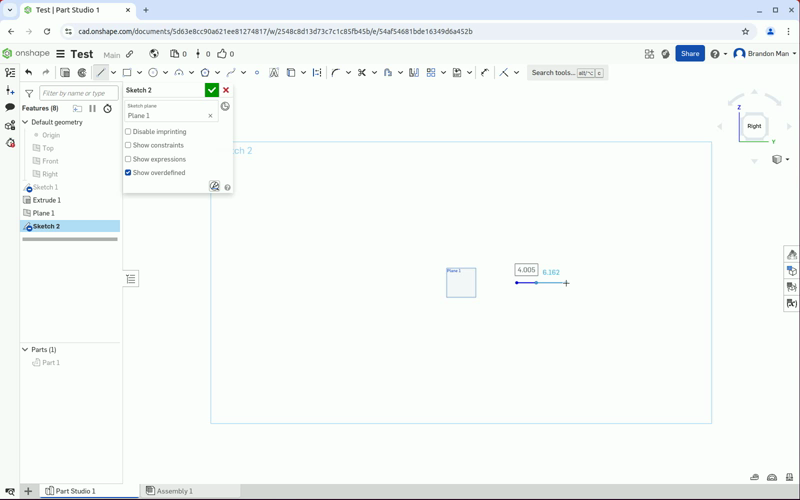
mouse_move(536, 244)
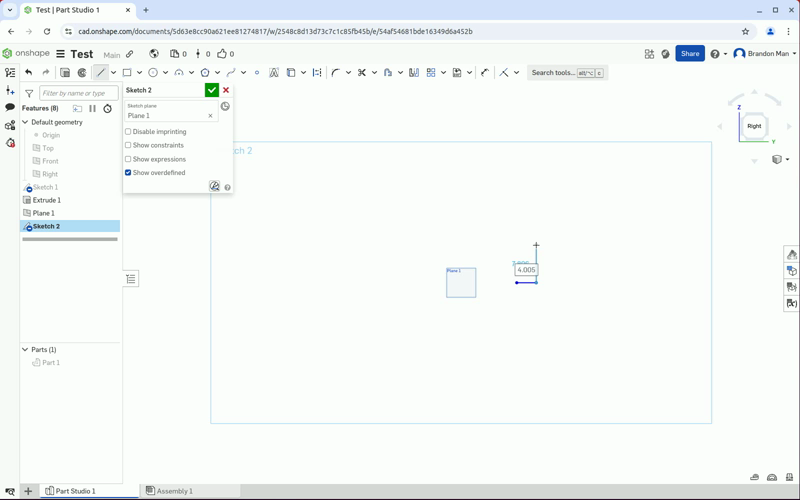
click(536, 244)
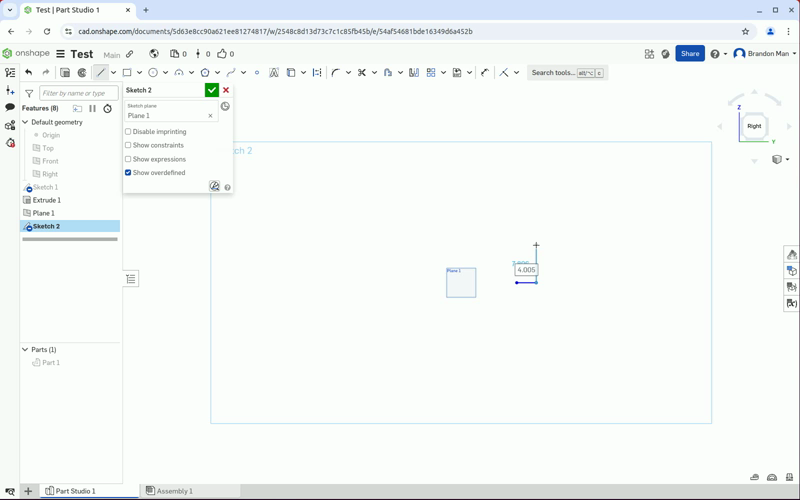
key_up(shift)
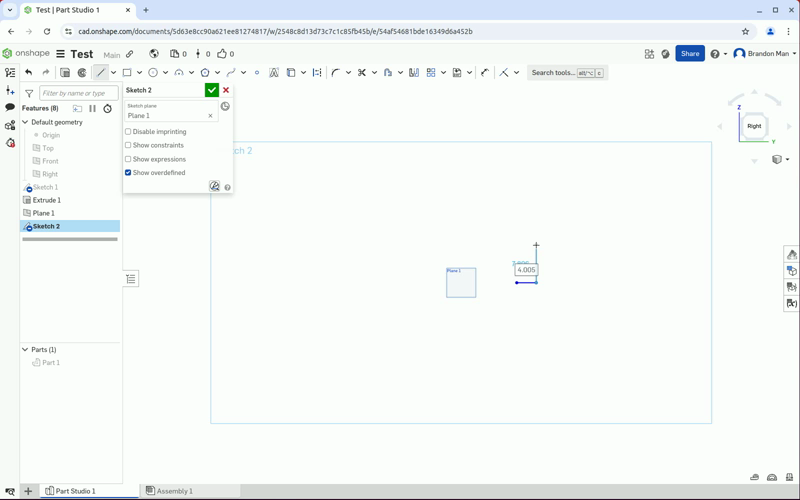
key_down(shift)
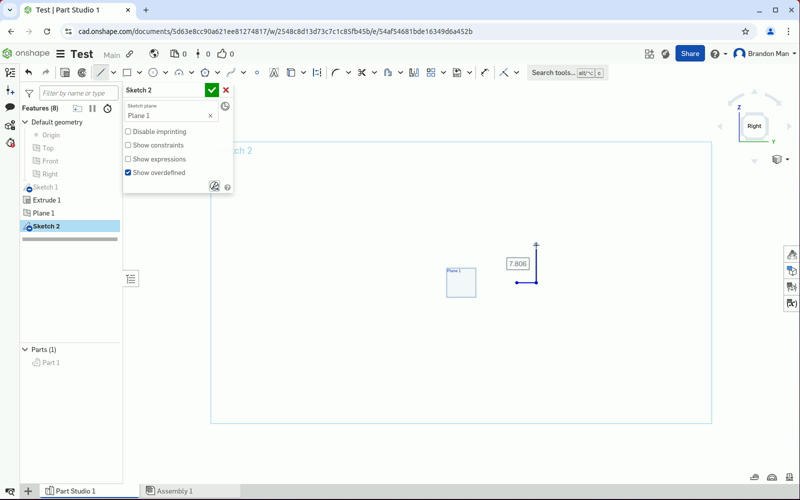
mouse_move(566, 244)
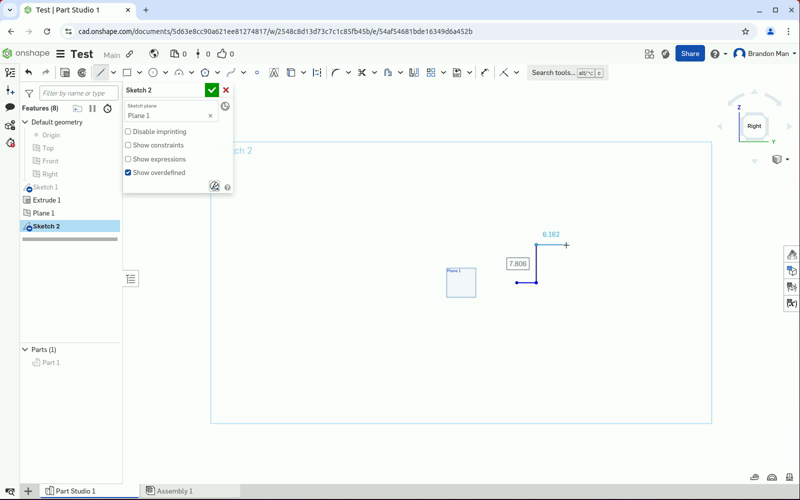
mouse_move(516, 244)
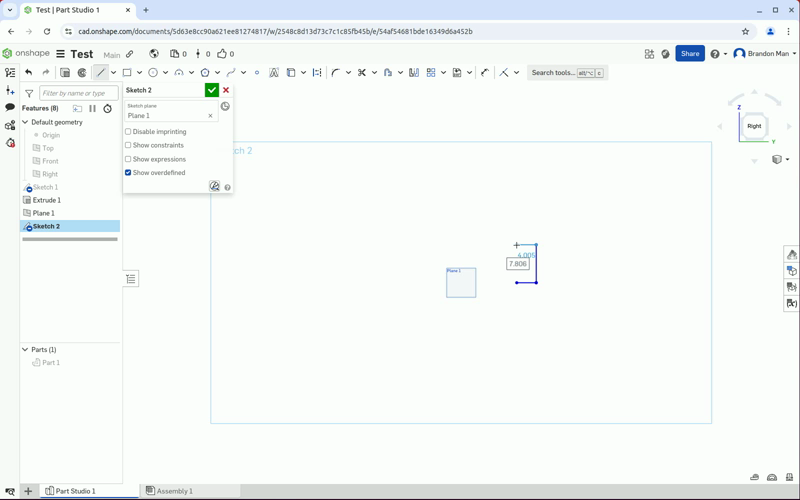
click(516, 244)
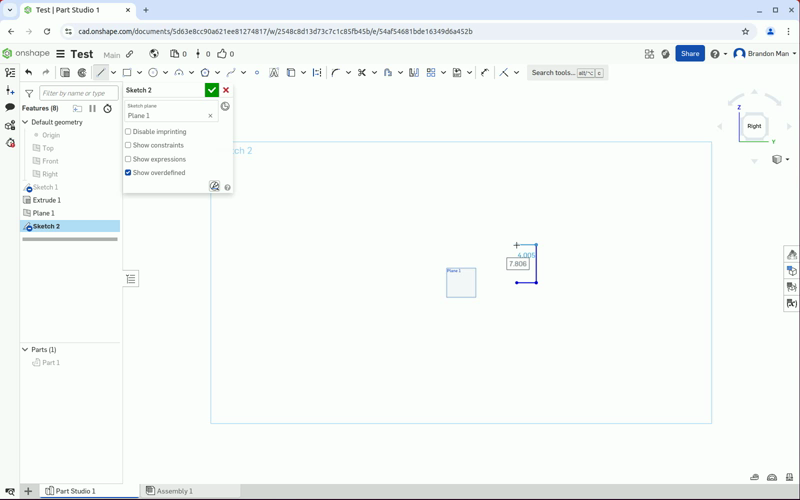
key_up(shift)
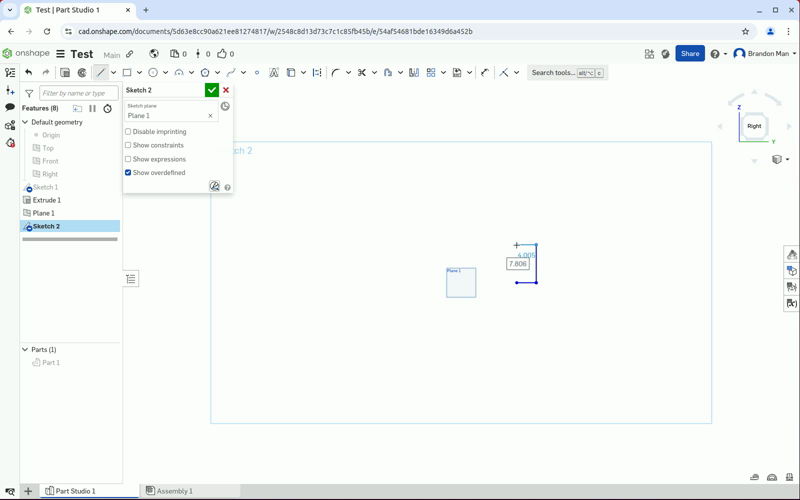
mouse_move(546, 244)
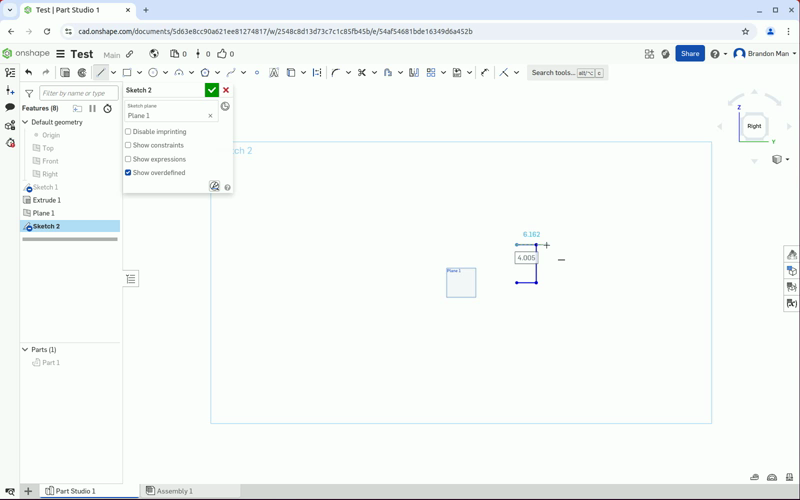
key_down(shift)
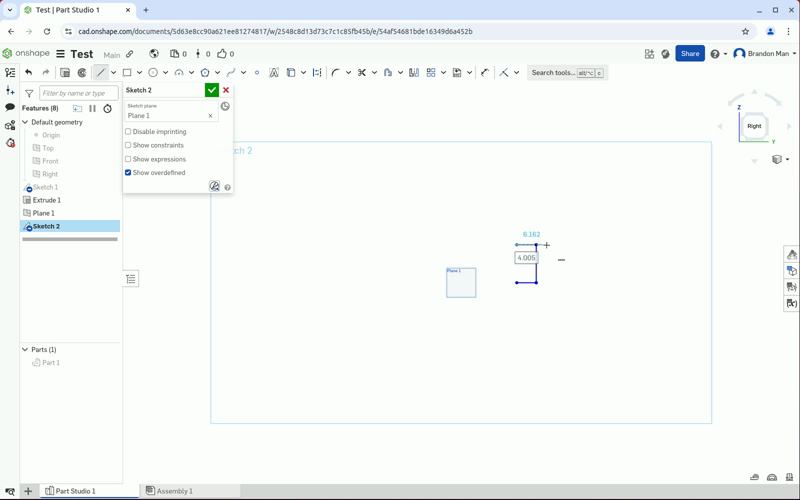
mouse_move(516, 282)
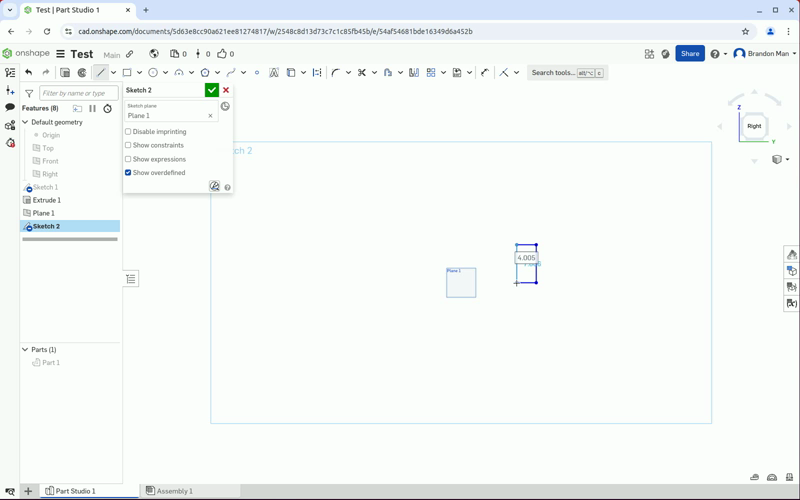
key_up(shift)
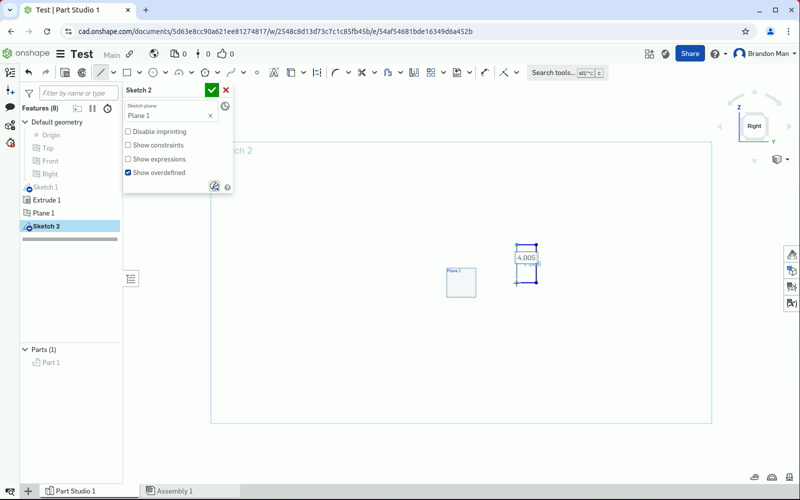
click(516, 282)
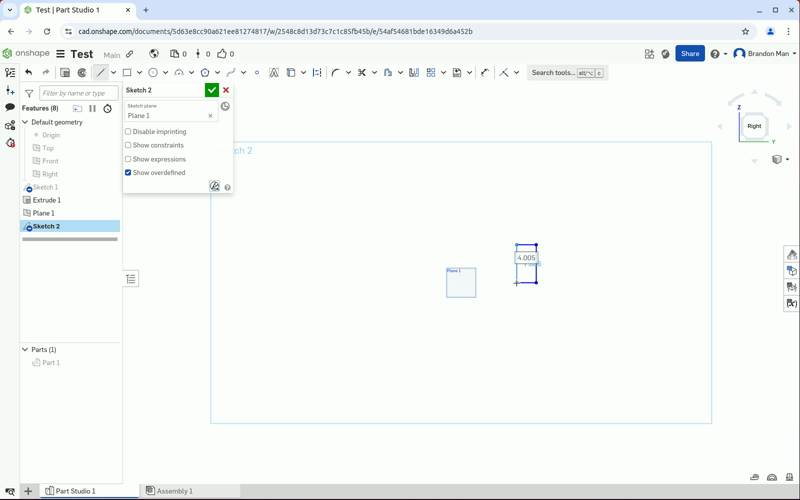
key(esc)
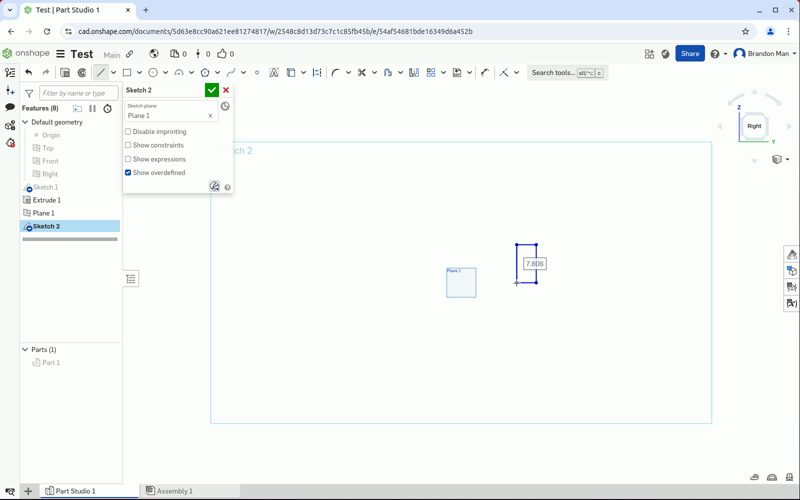
mouse_move(534, 269)
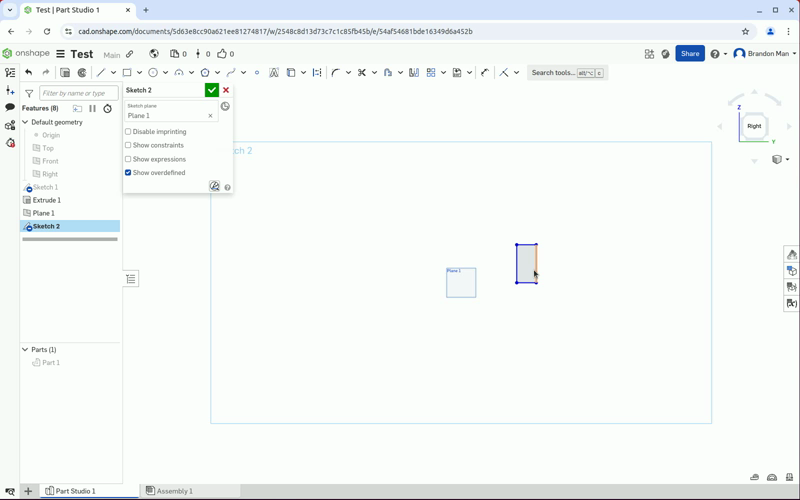
scroll(6)
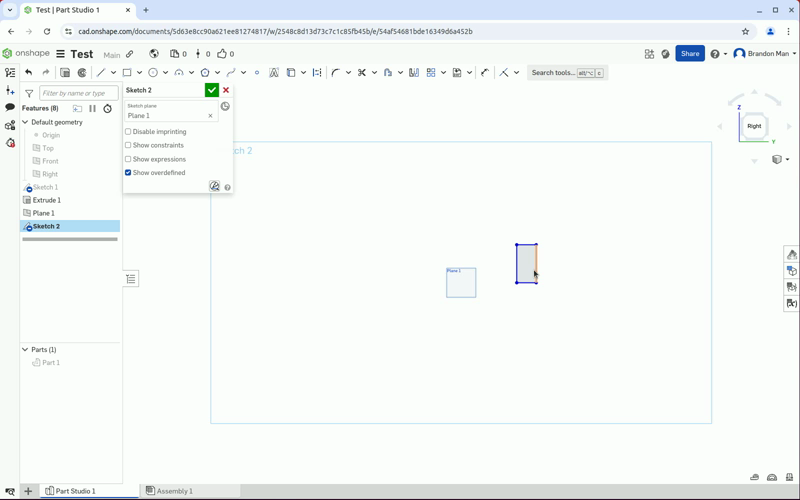
scroll(6)
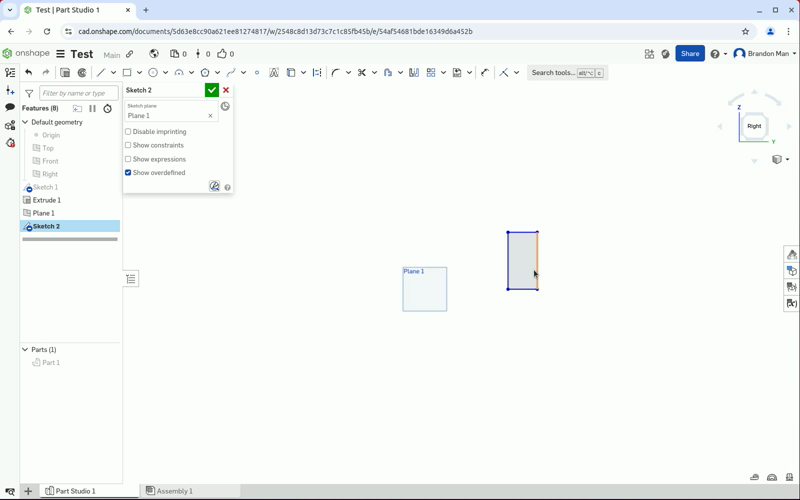
scroll(6)
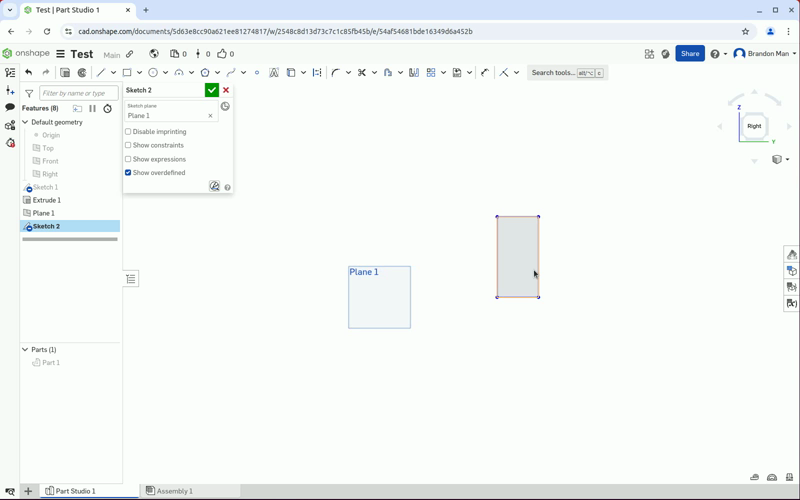
scroll(6)
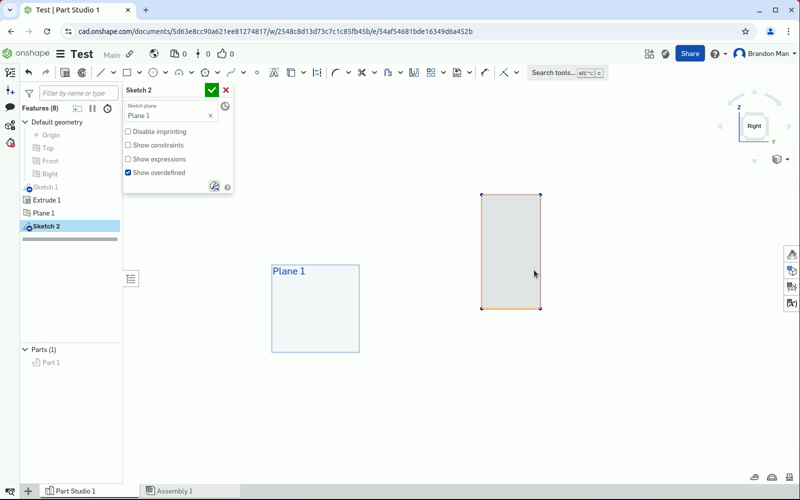
scroll(6)
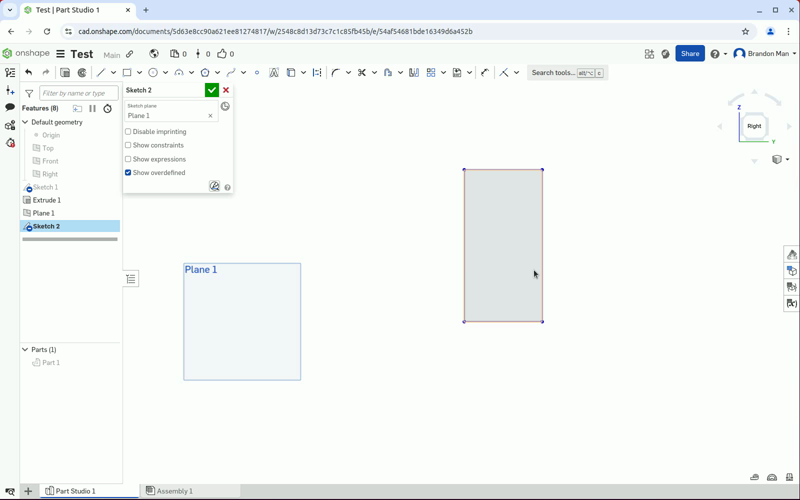
scroll(6)
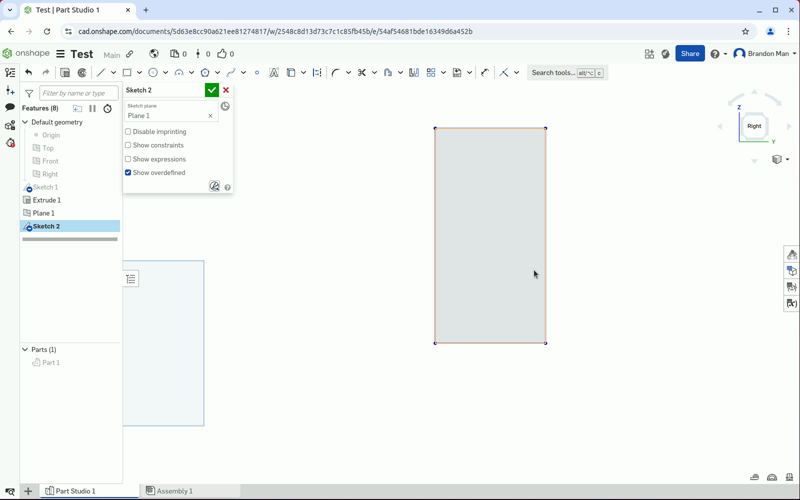
scroll(6)
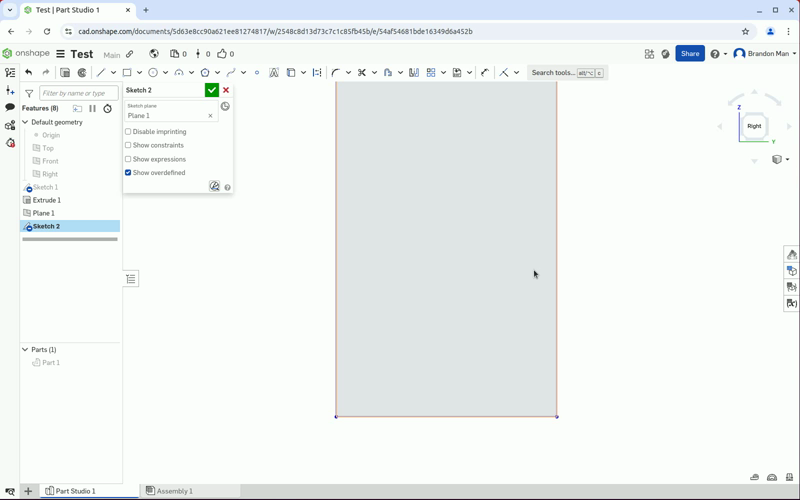
click(534, 269)
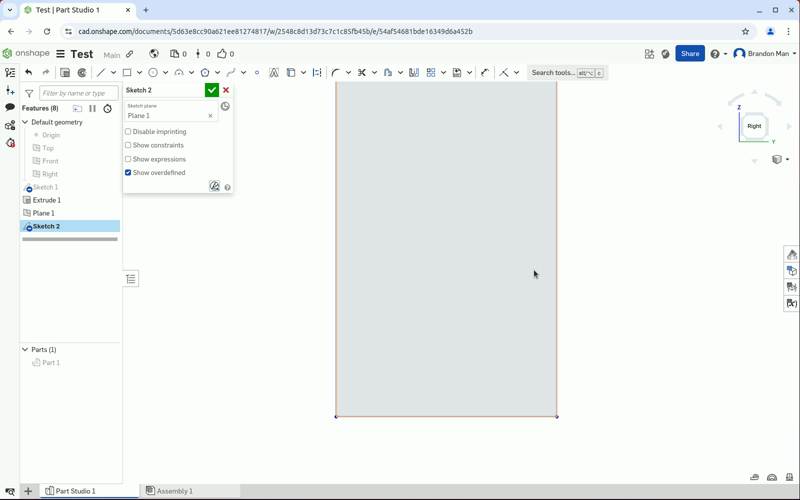
scroll(-6)
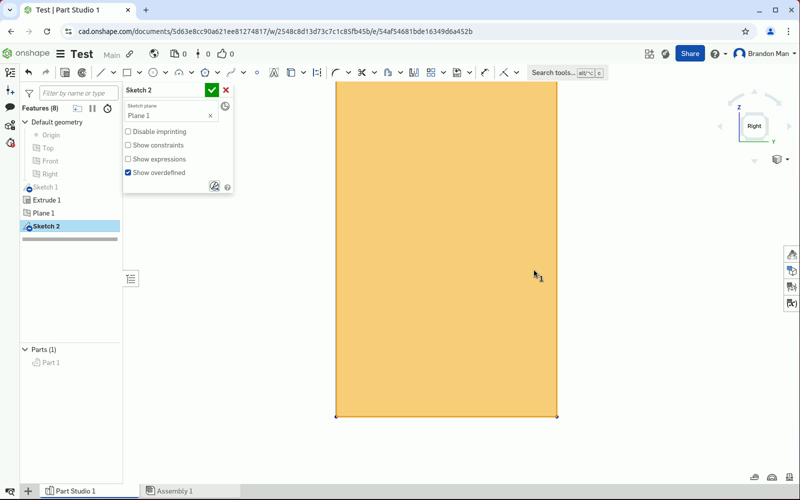
scroll(-6)
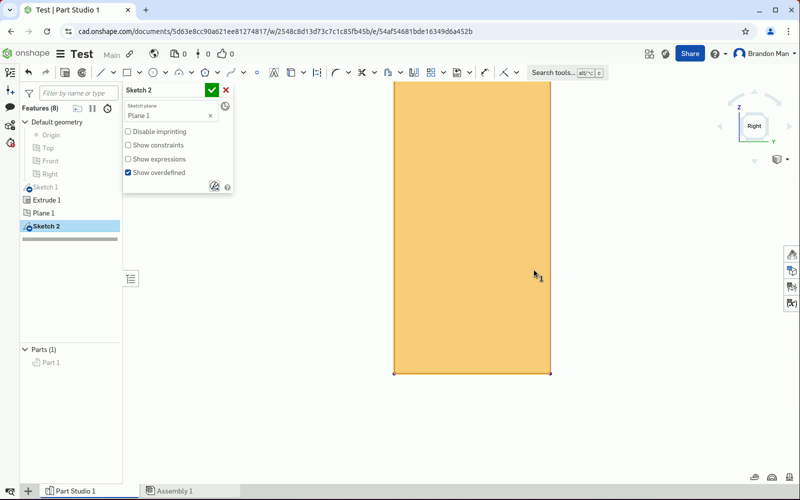
scroll(-6)
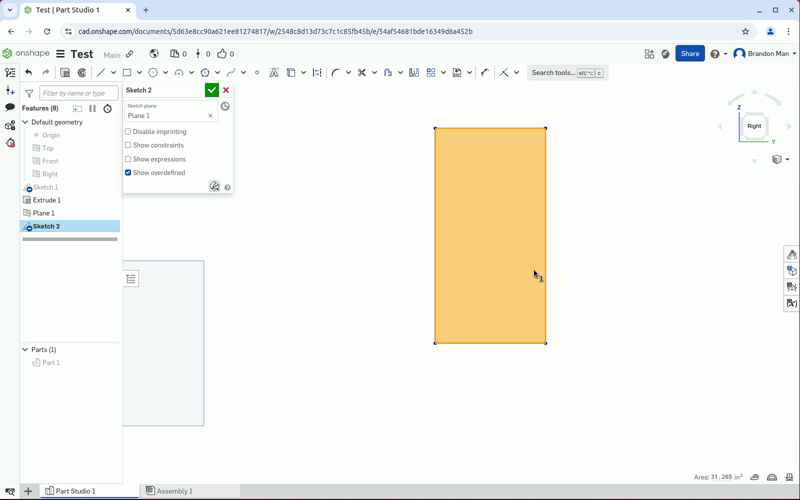
scroll(-6)
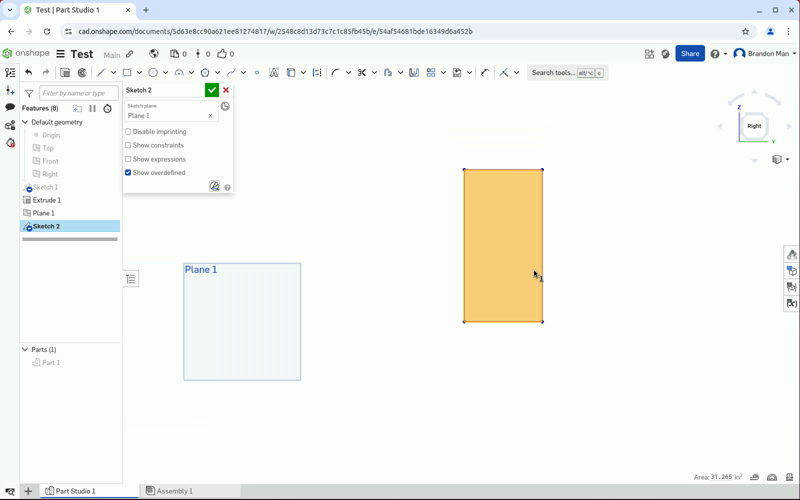
scroll(-6)
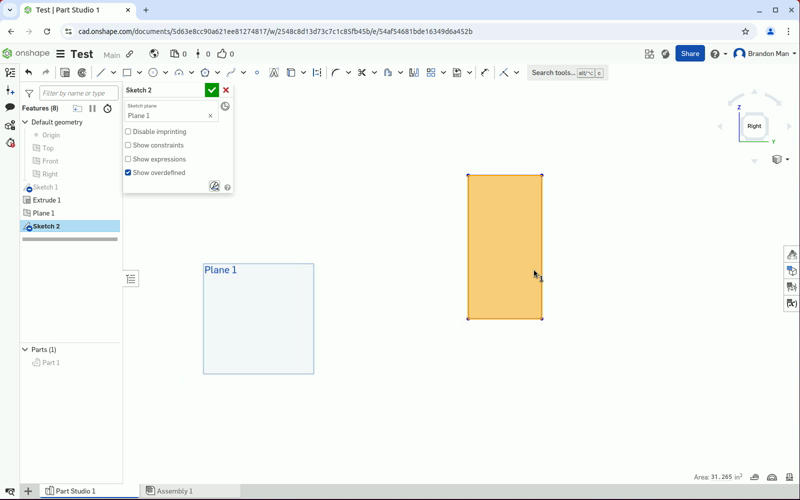
scroll(-6)
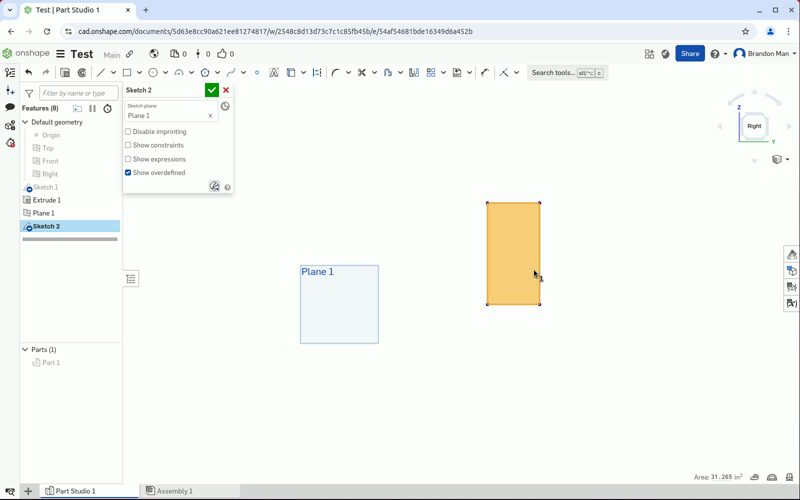
scroll(-6)
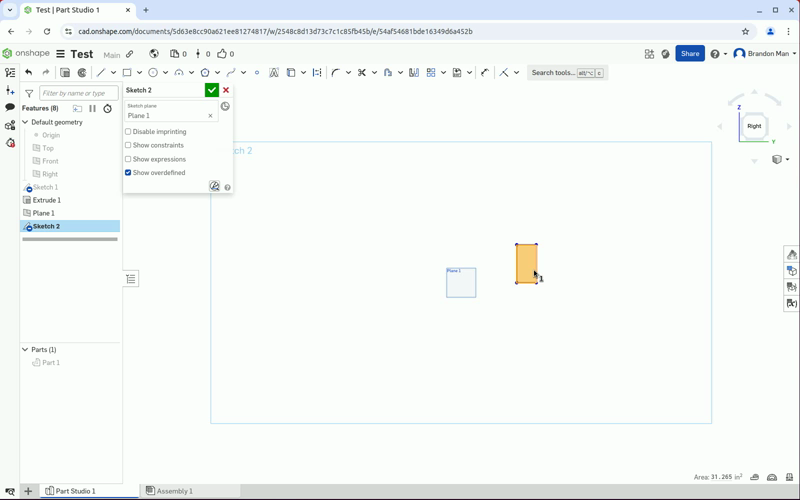
mouse_move(73, 352)
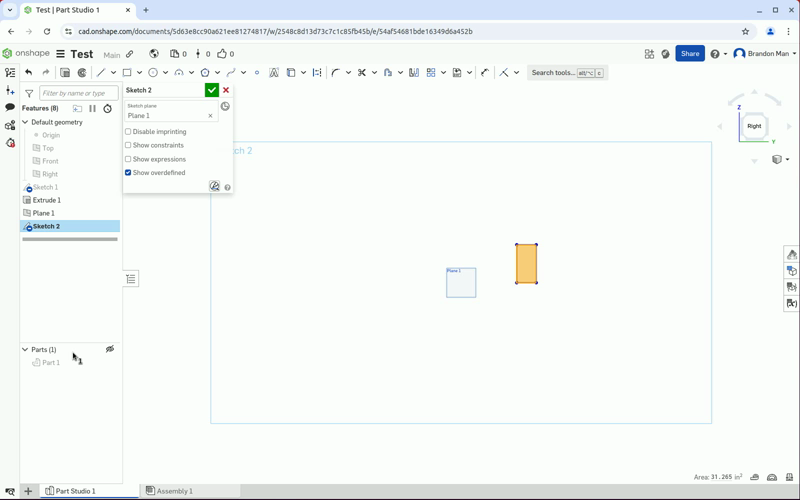
key(shift+y)
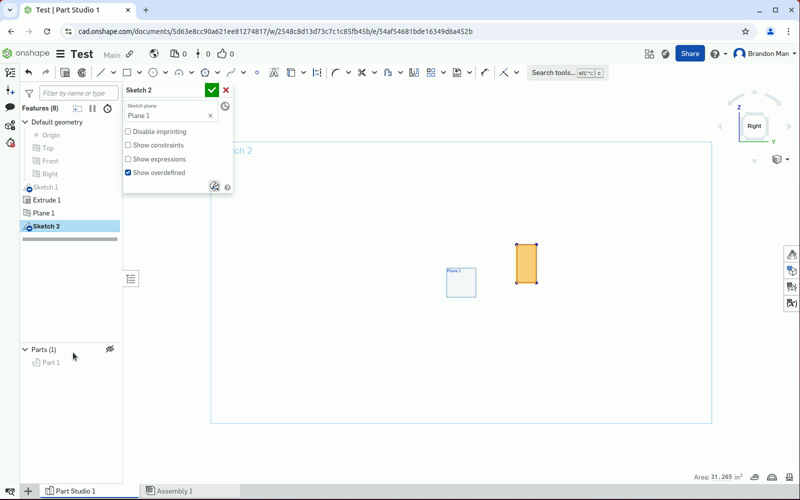
key(shift+e)
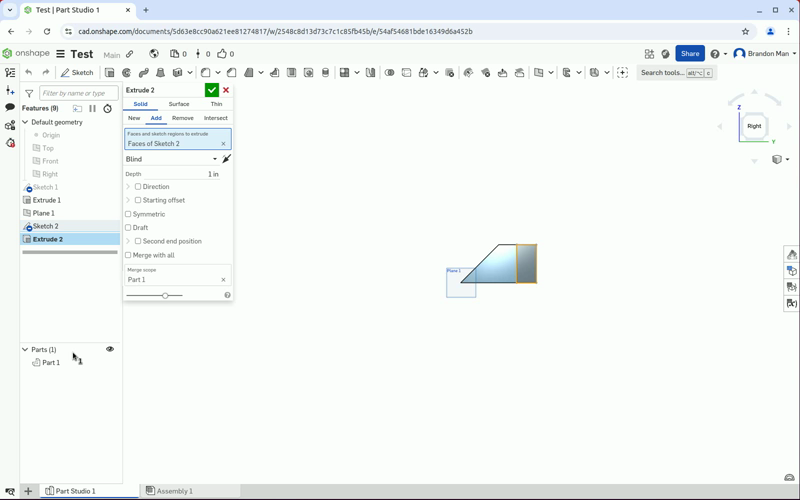
mouse_move(143, 106)
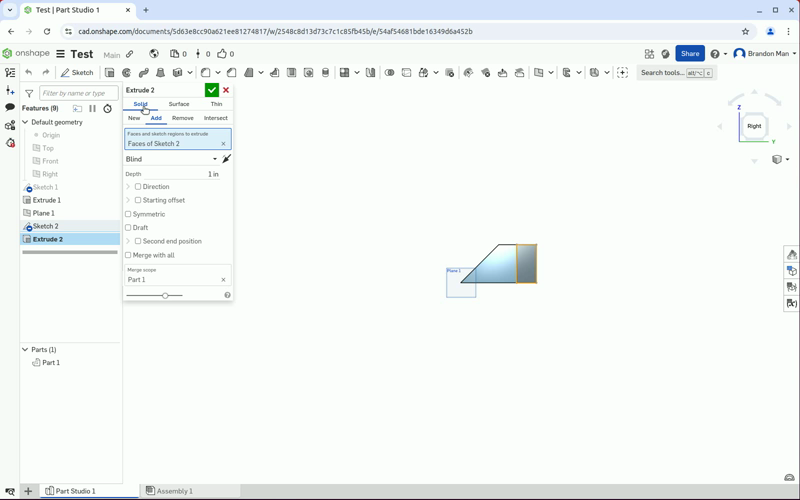
click(143, 106)
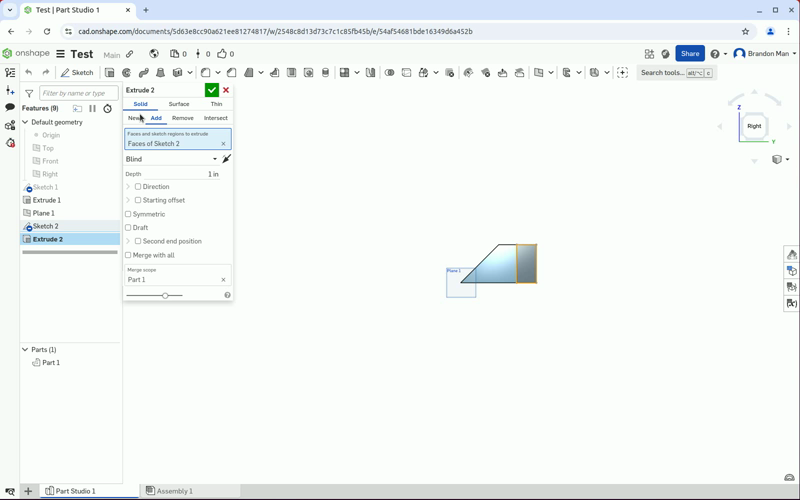
mouse_move(137, 120)
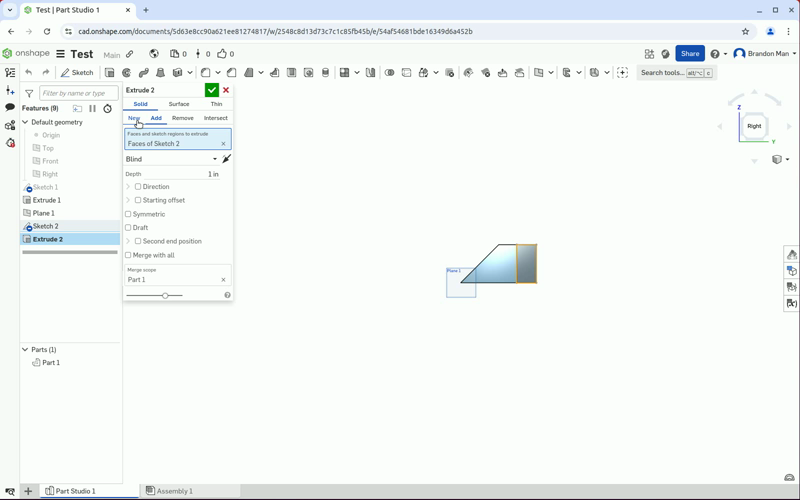
click(137, 120)
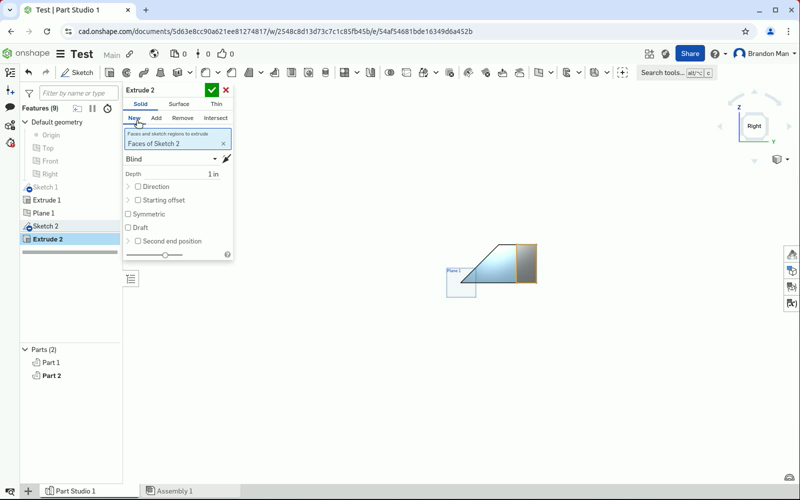
key(tab, 4)
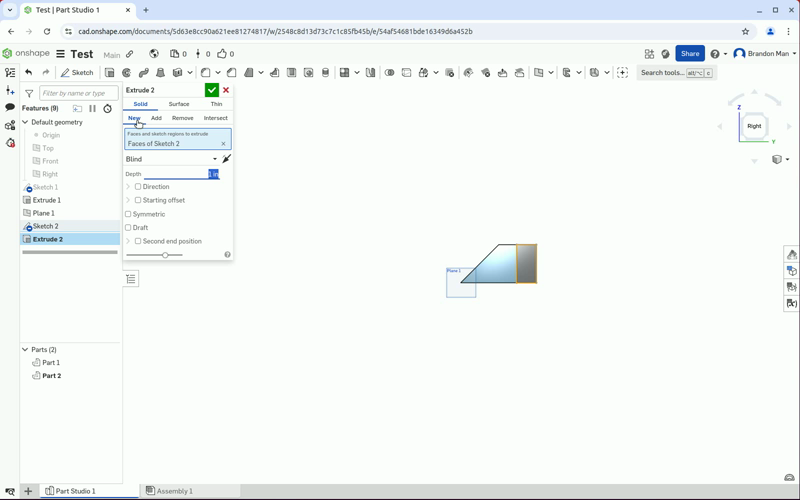
text(7.703)
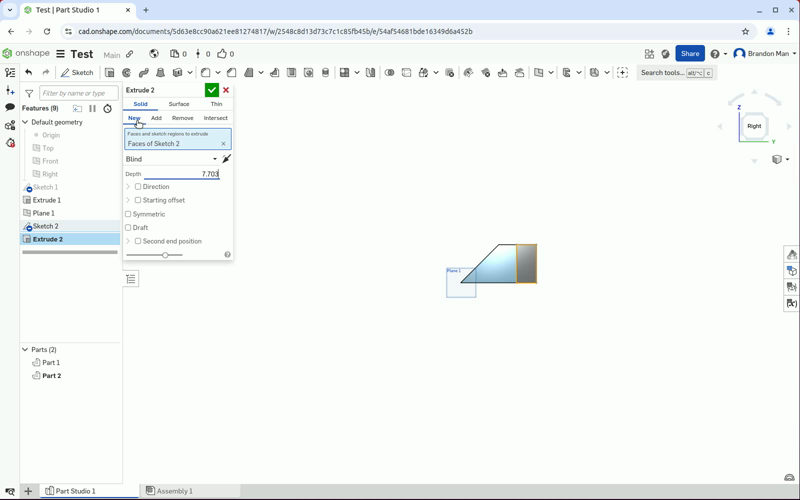
key(enter)
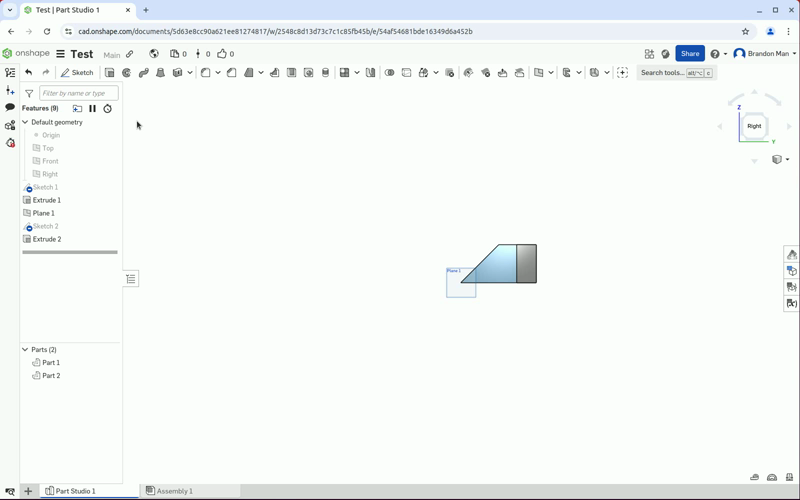
key(shift+h)
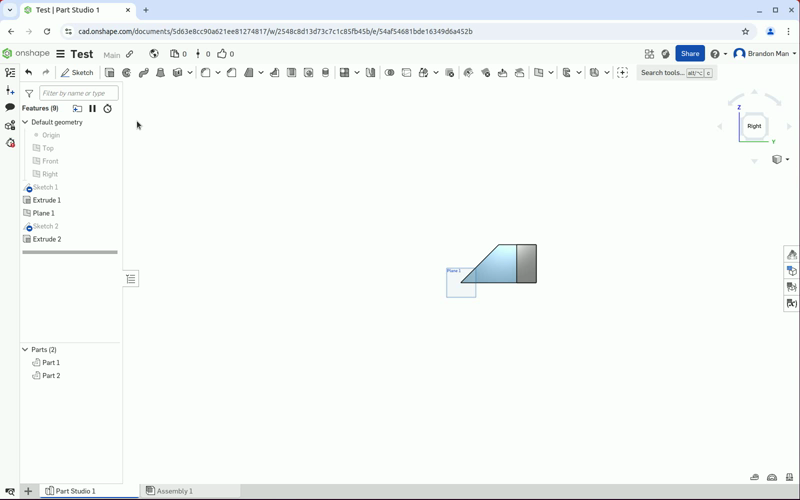
key(shift+h)
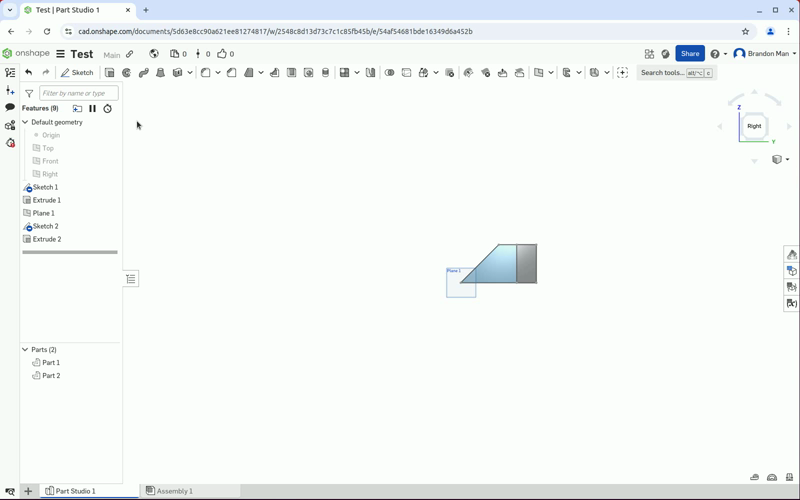
key(shift+7)
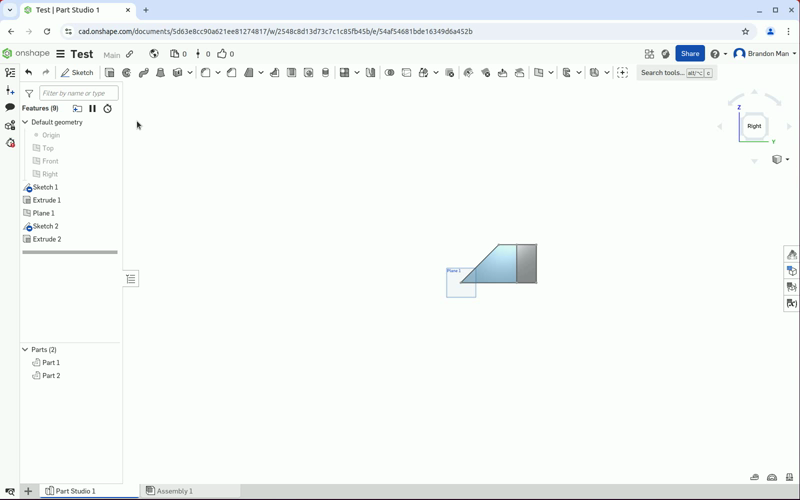
key(right, 2)
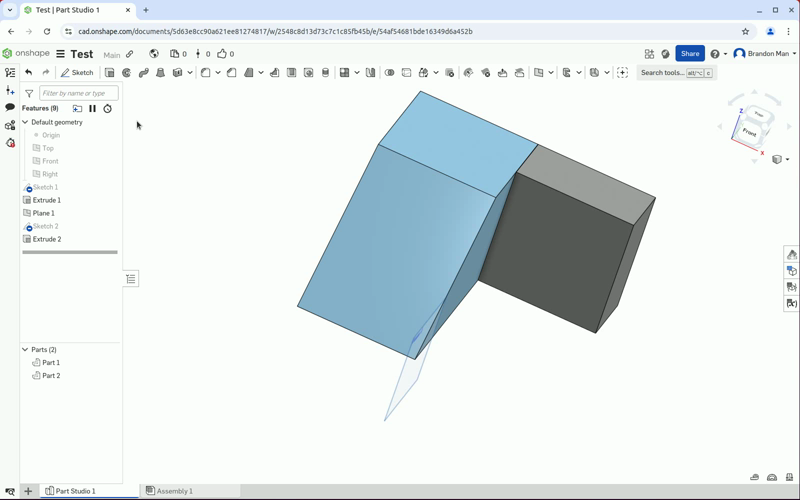
key(down, 2)
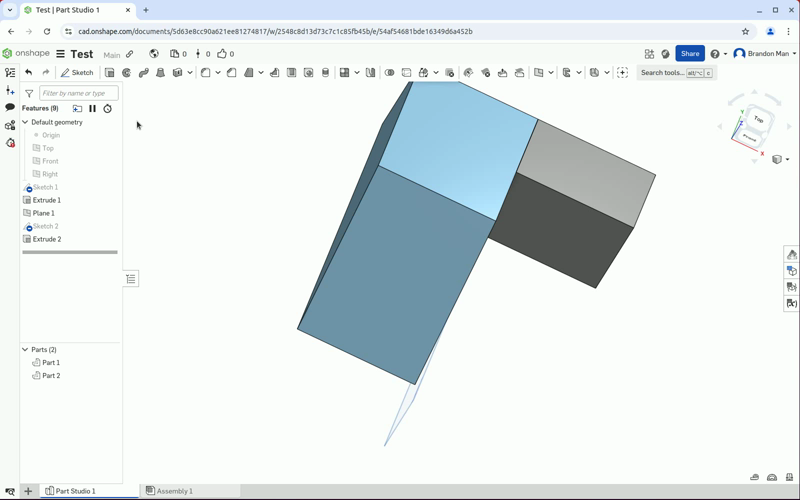
key(up, 2)
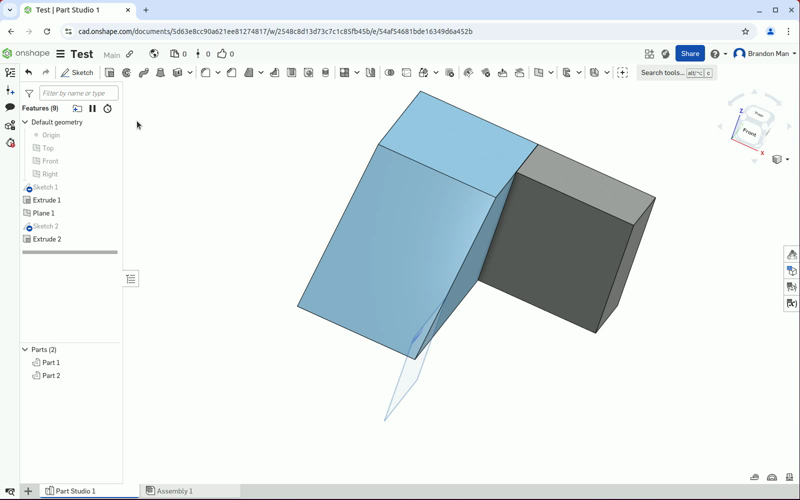
key(left, 2)
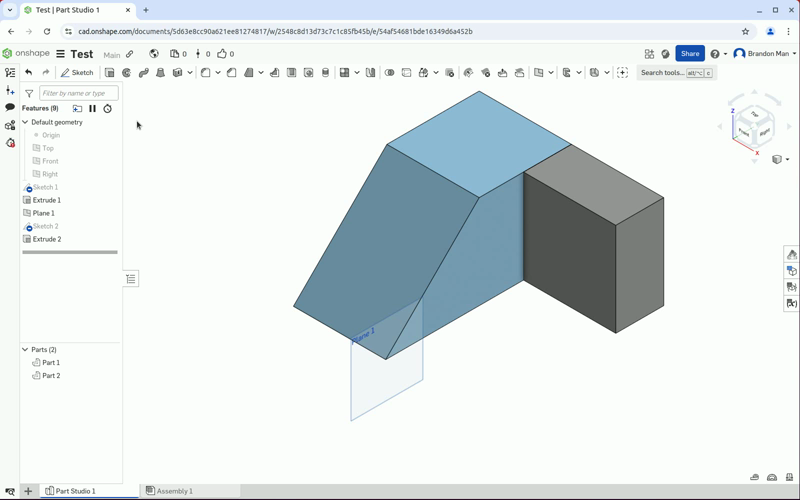
mouse_move(73, 189)
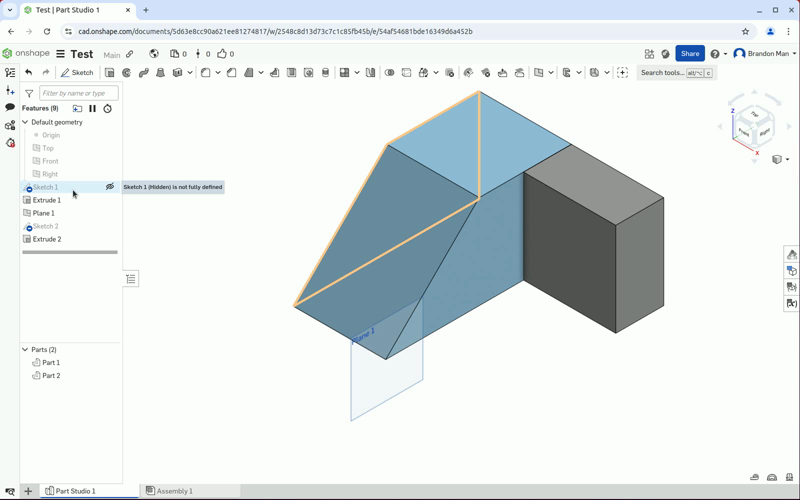
click(73, 189)